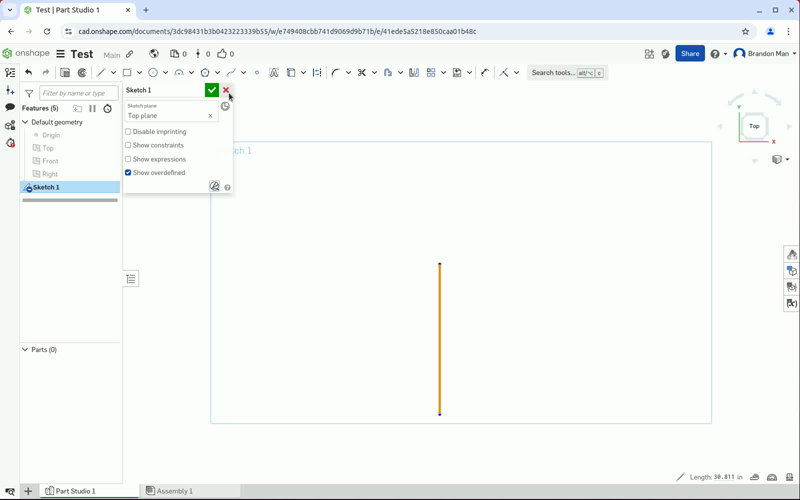
key(shift+h)
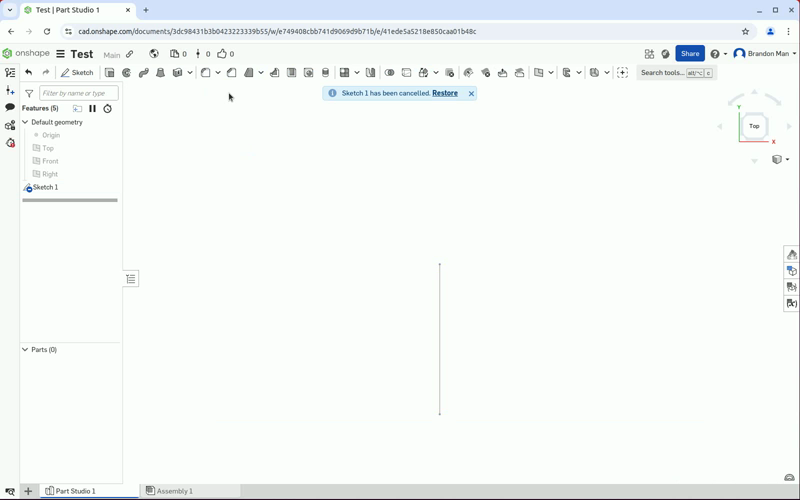
key(shift+s)
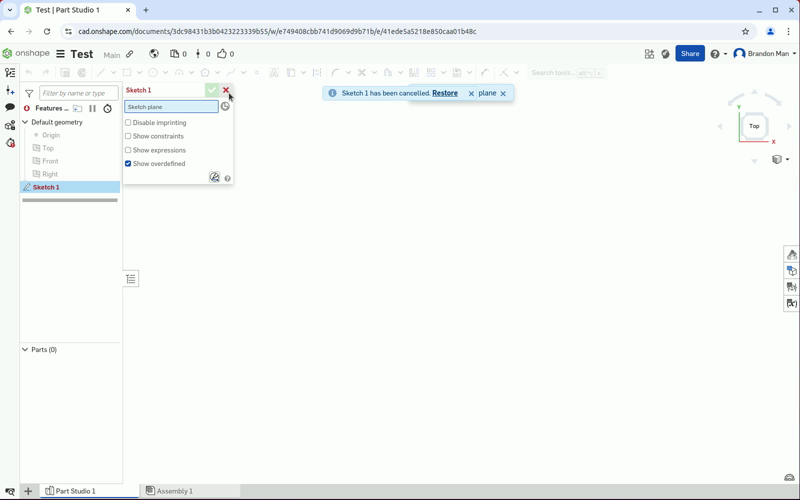
mouse_move(73, 150)
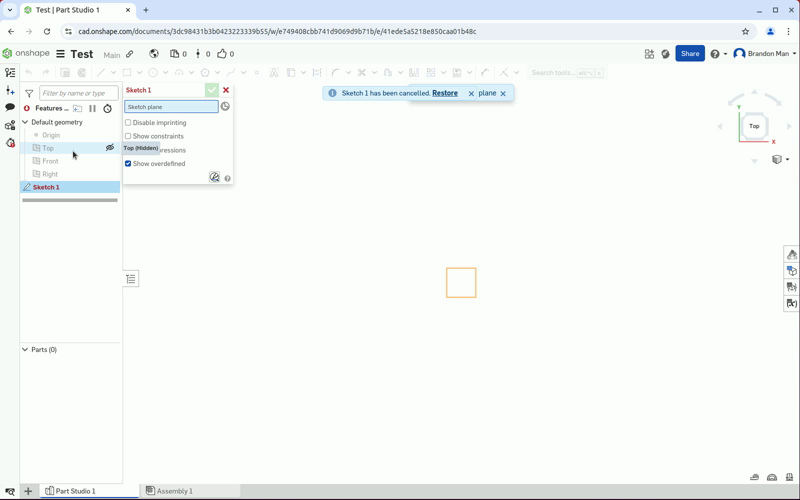
click(73, 150)
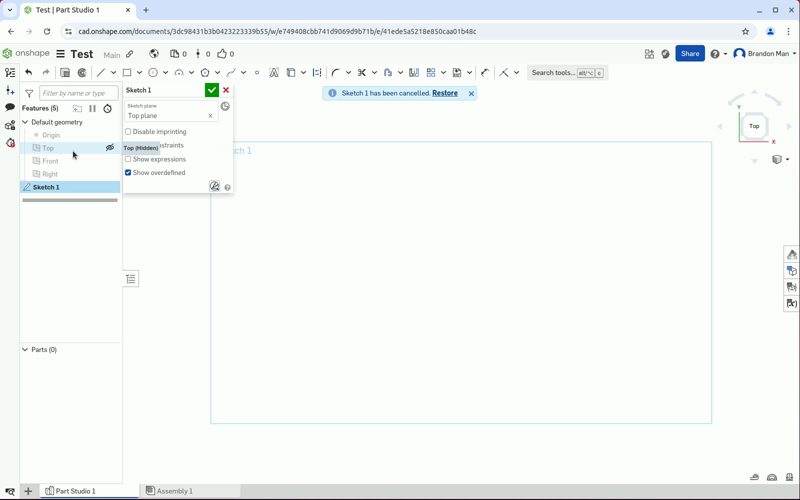
mouse_move(73, 352)
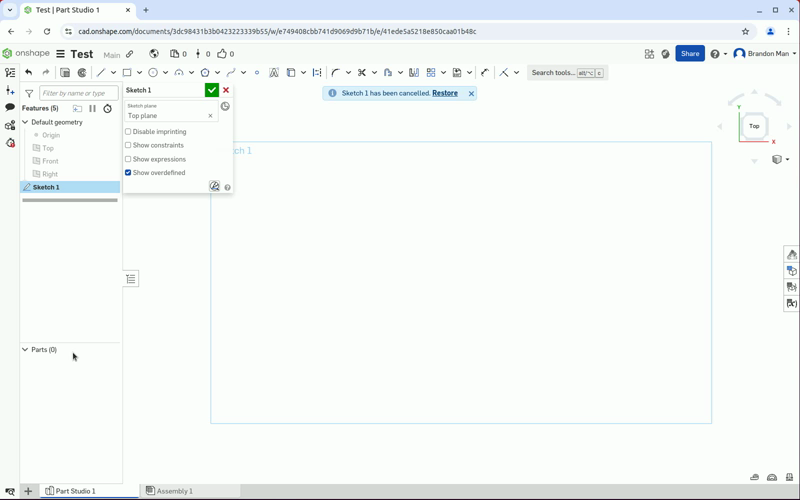
key(y)
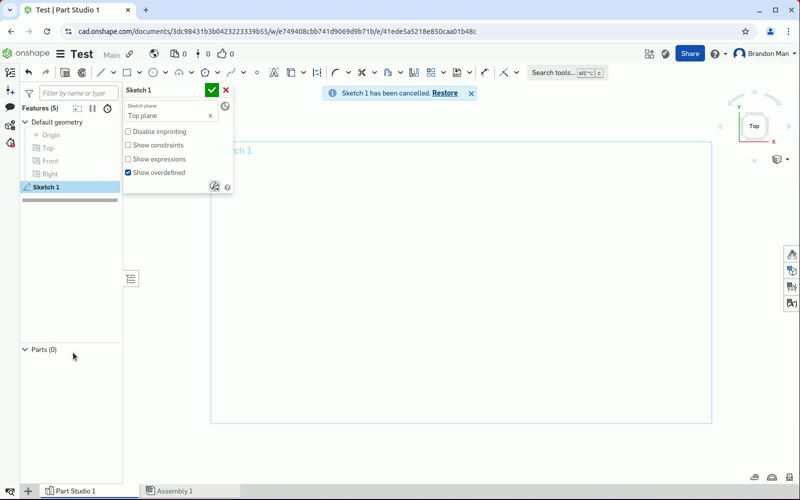
key(c)
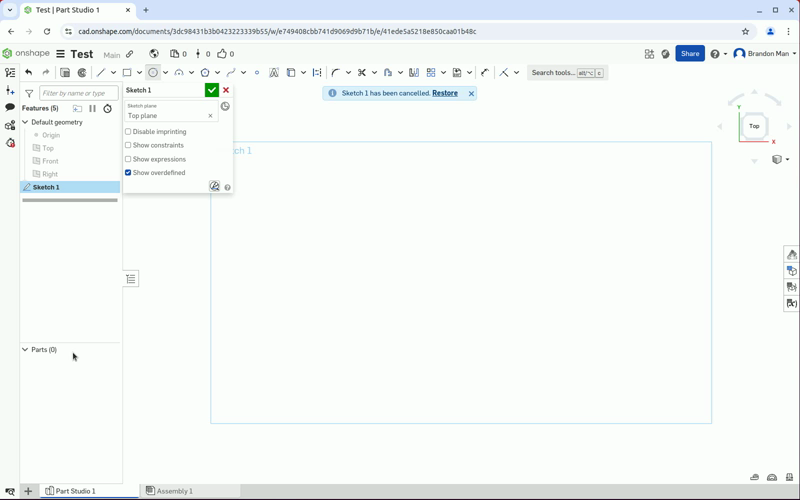
key_down(shift)
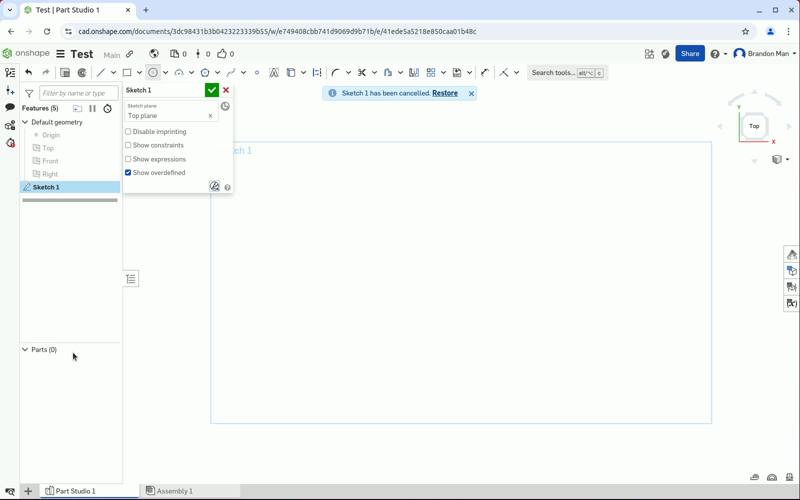
mouse_move(461, 282)
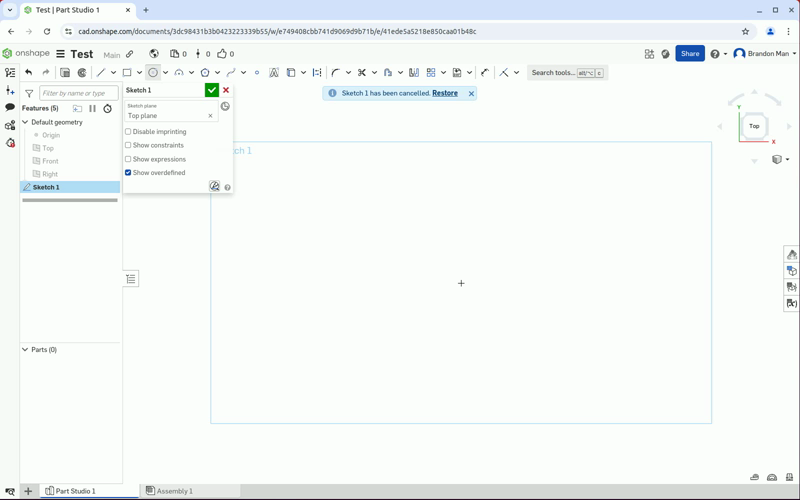
click(461, 282)
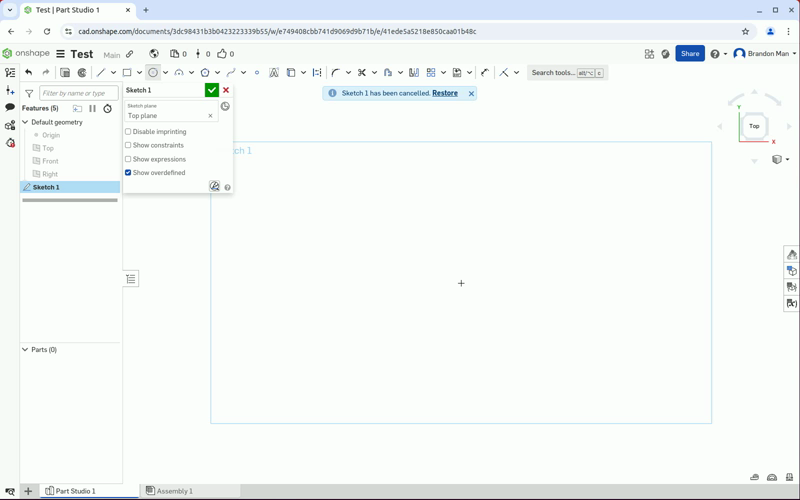
key_up(shift)
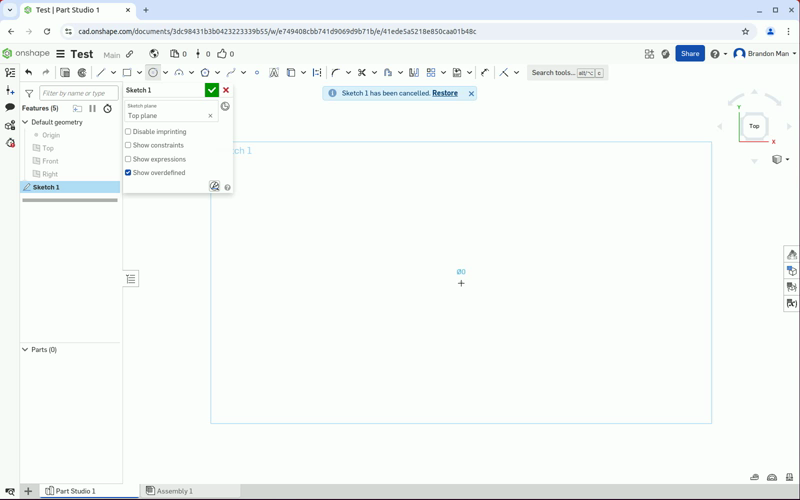
mouse_move(574, 282)
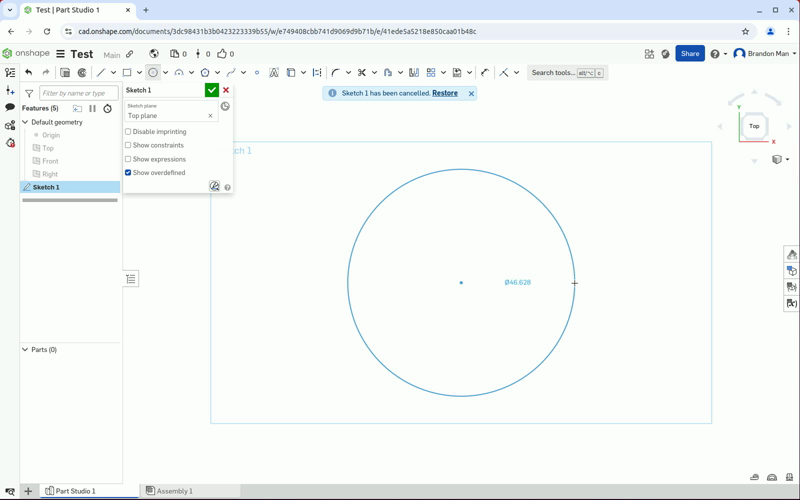
click(574, 282)
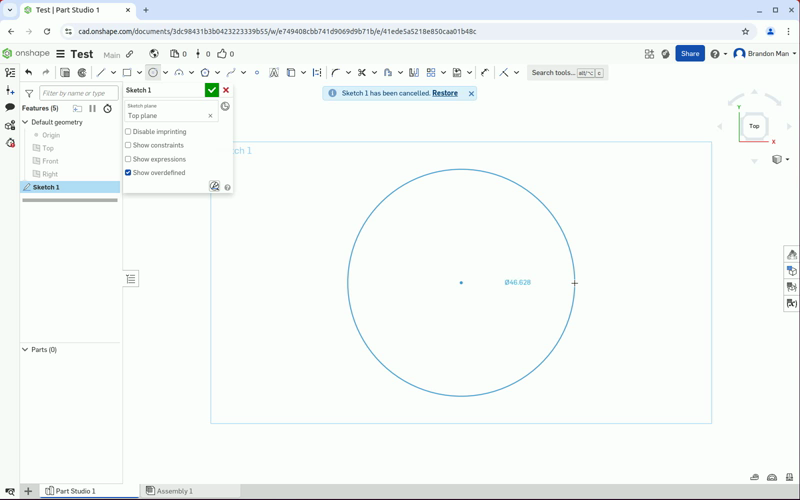
key(esc)
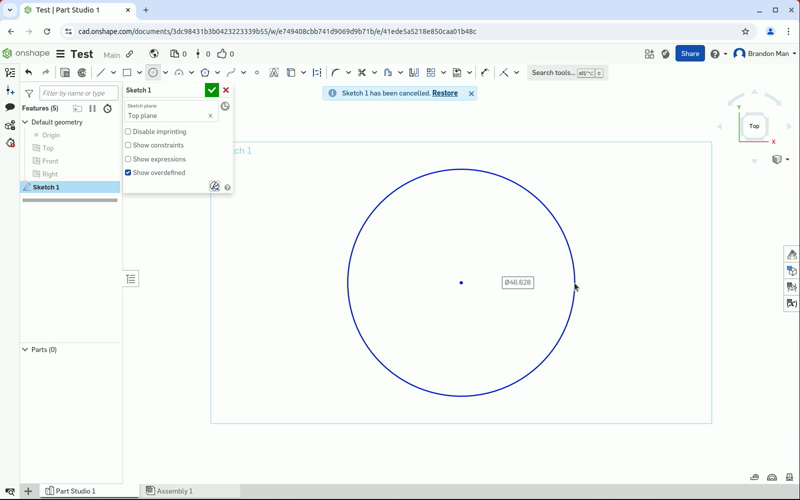
key(c)
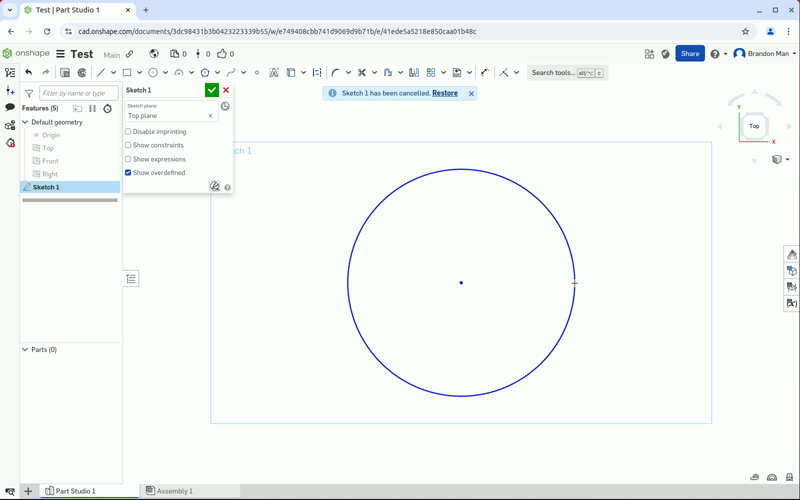
key_down(shift)
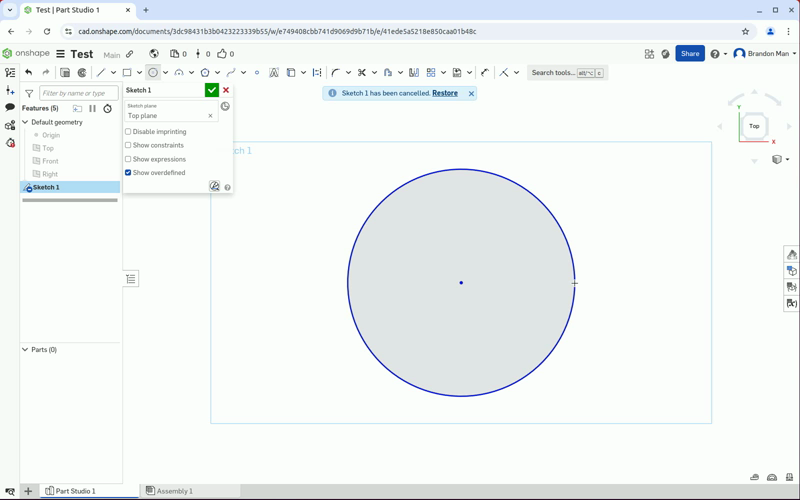
mouse_move(461, 282)
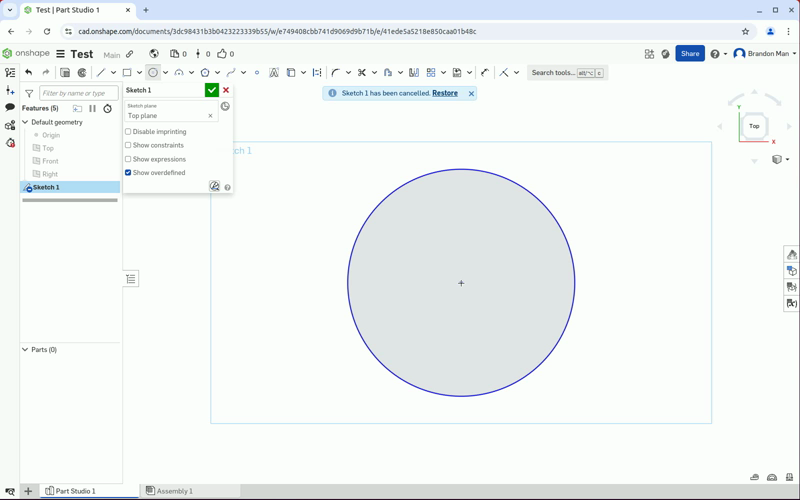
click(461, 282)
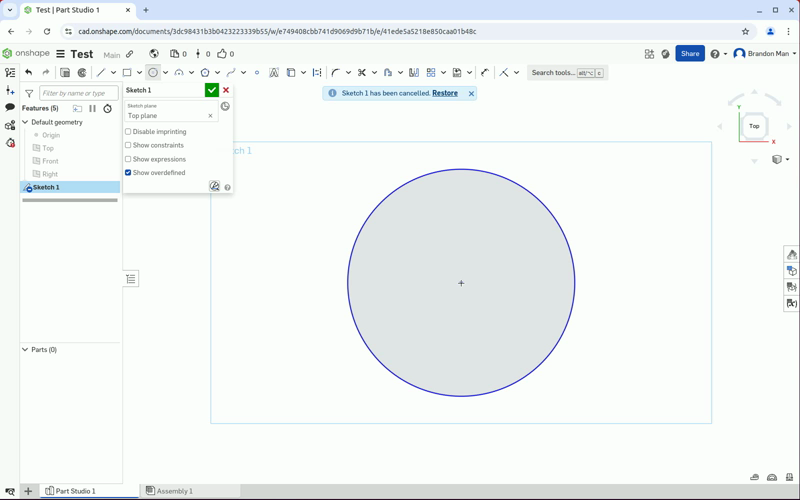
key_up(shift)
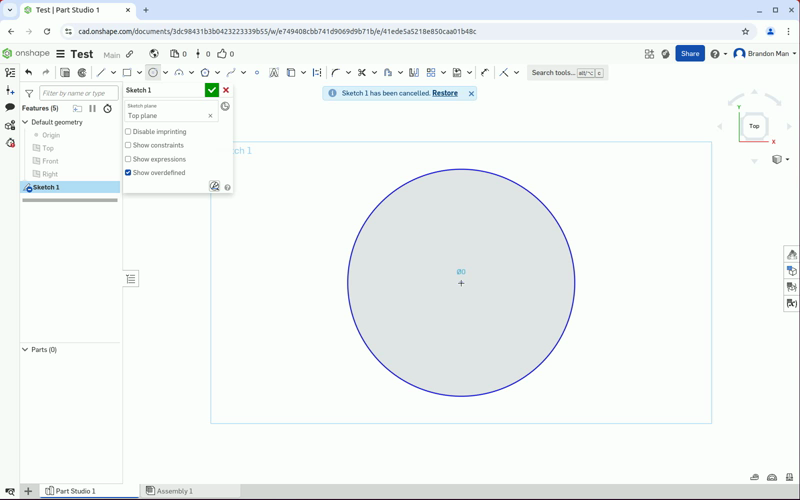
mouse_move(541, 282)
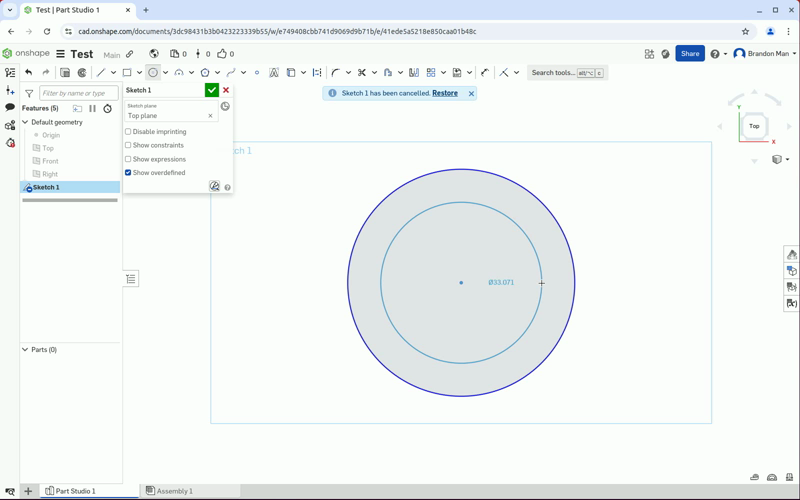
click(541, 282)
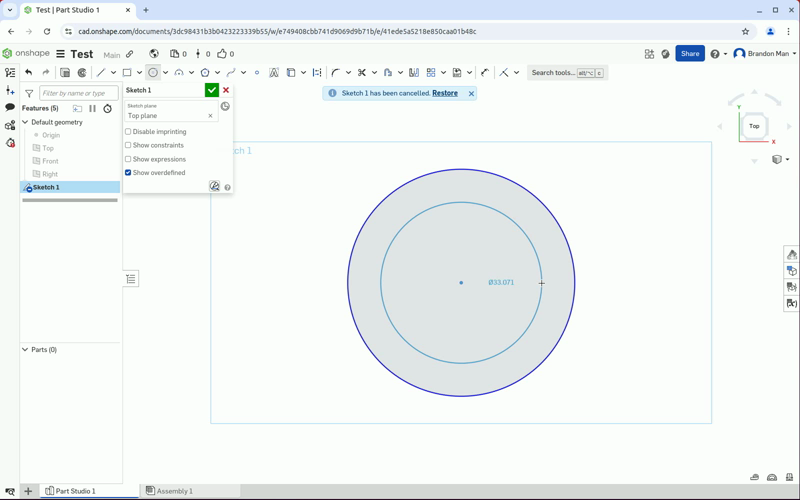
key(esc)
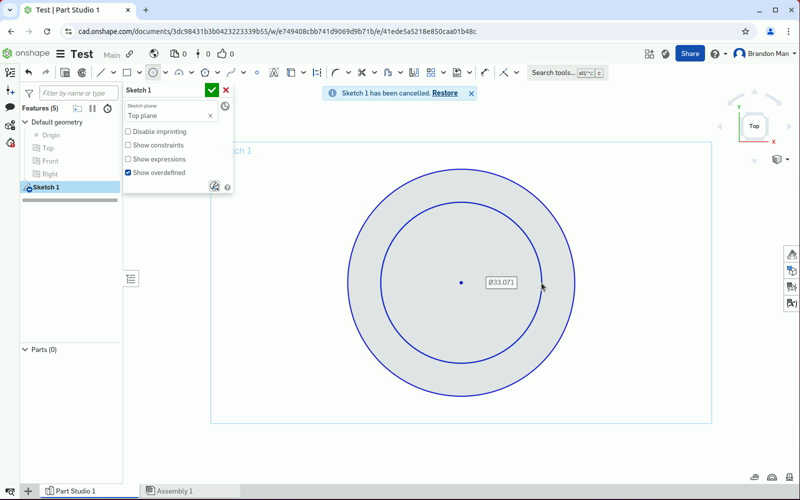
mouse_move(452, 188)
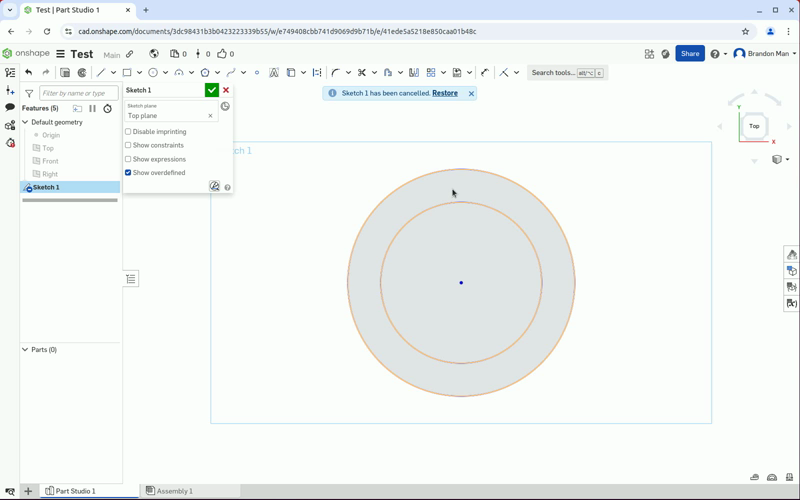
click(452, 188)
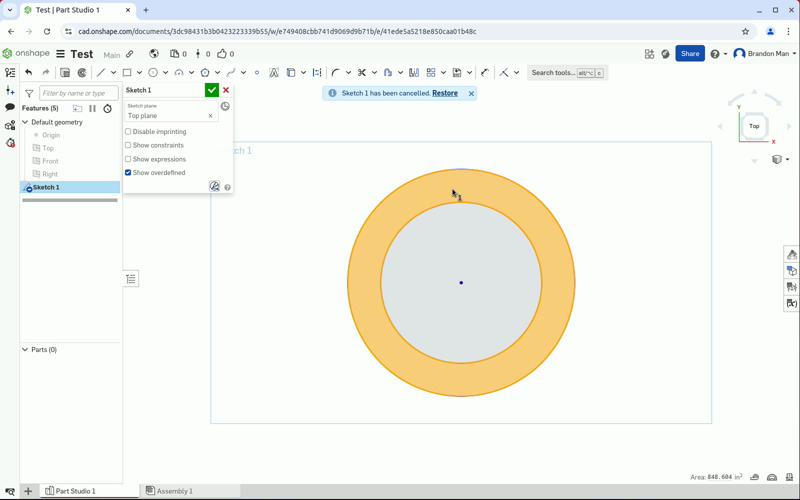
mouse_move(73, 352)
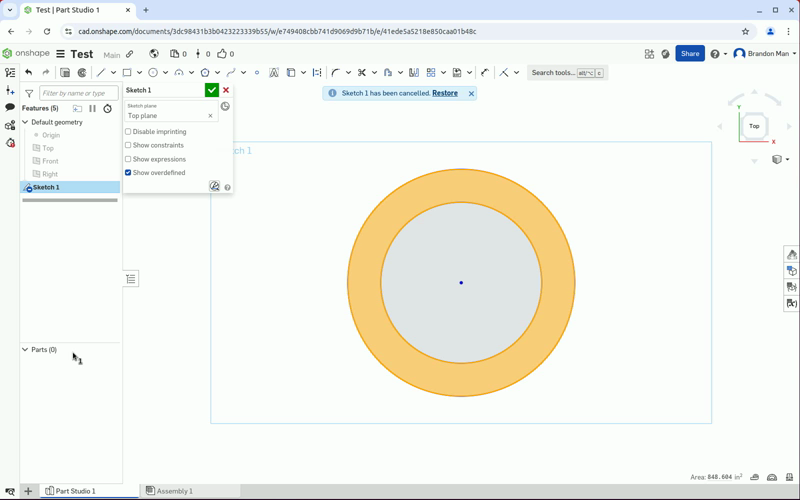
key(shift+y)
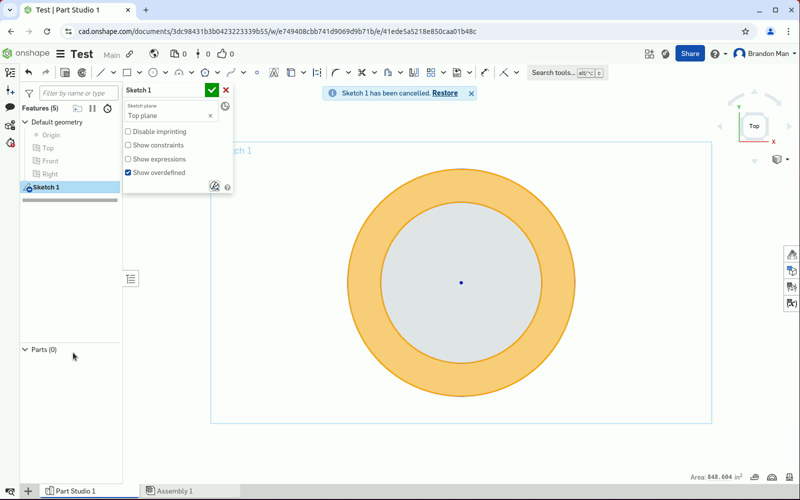
key(shift+e)
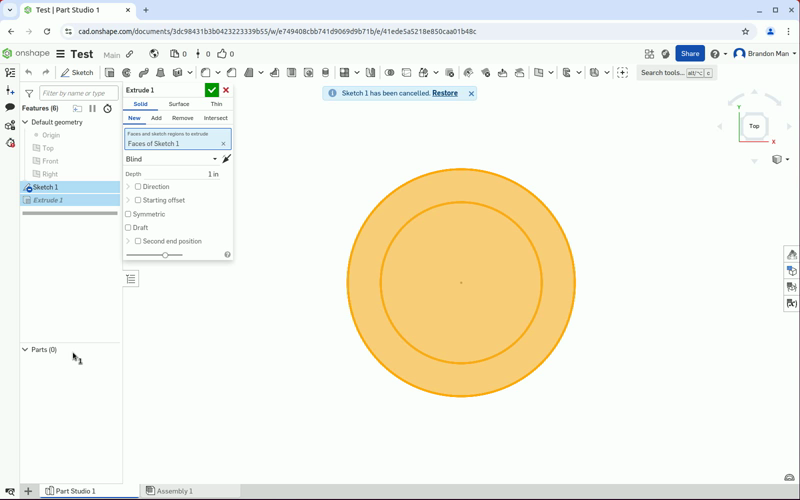
mouse_move(143, 106)
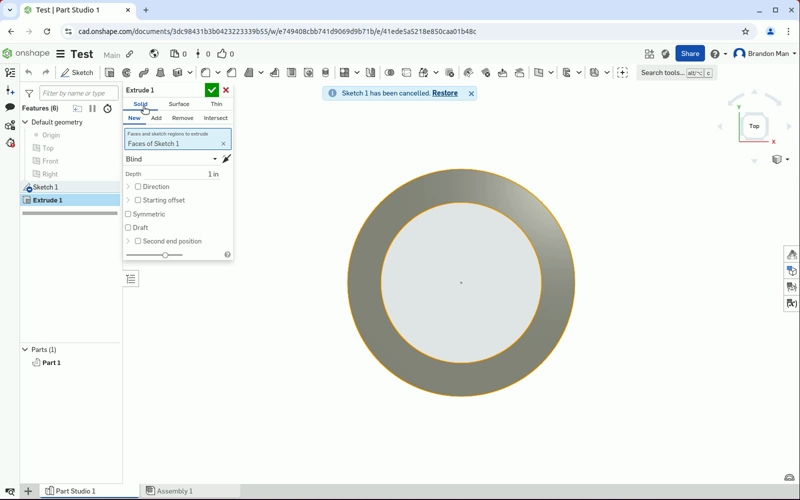
click(143, 106)
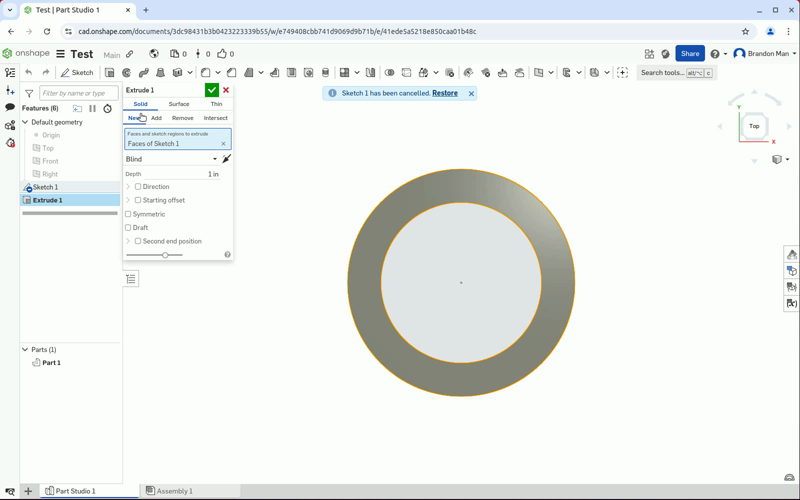
mouse_move(137, 120)
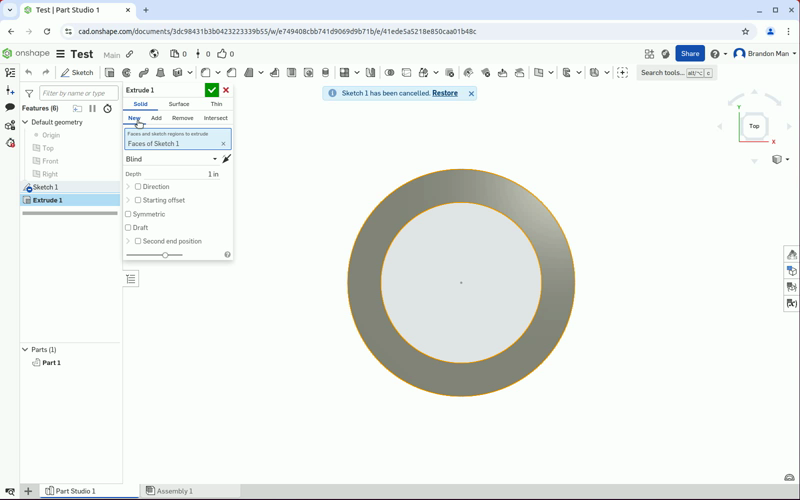
click(137, 120)
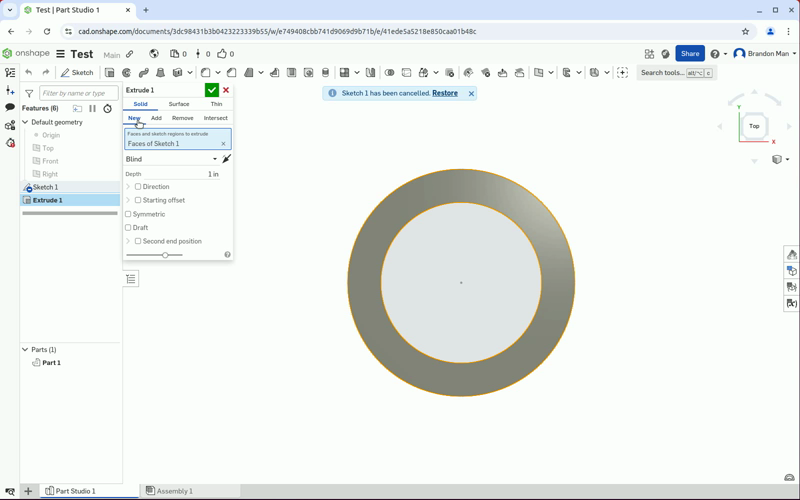
key(tab, 4)
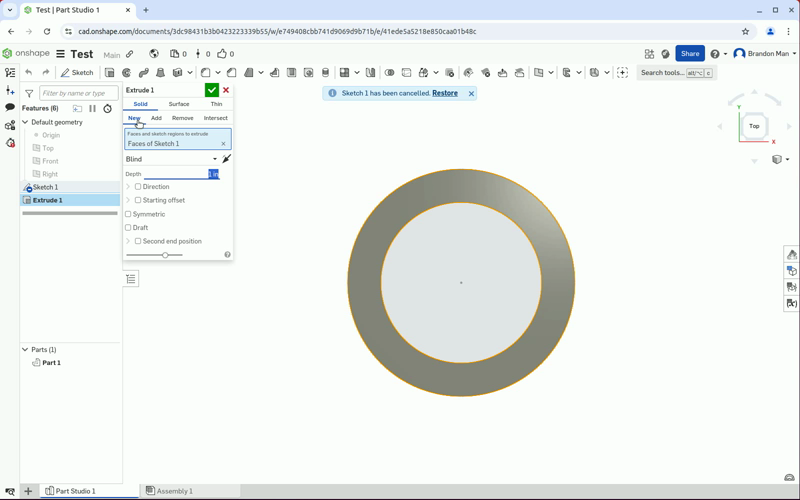
text(13.239)
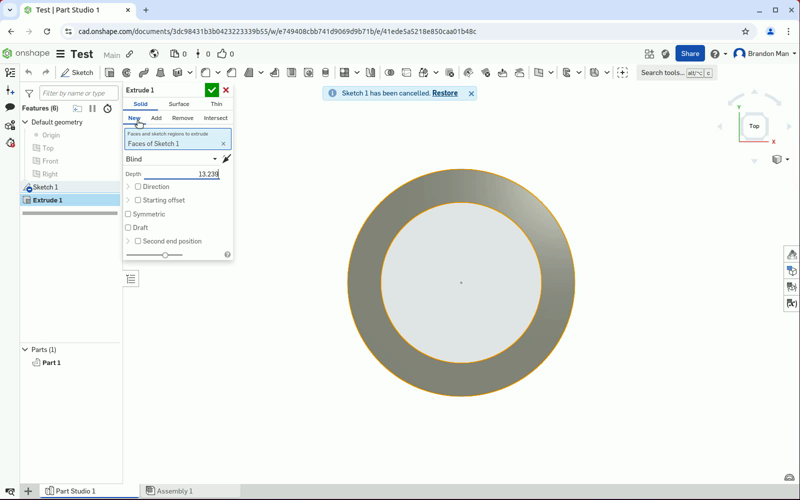
key(enter)
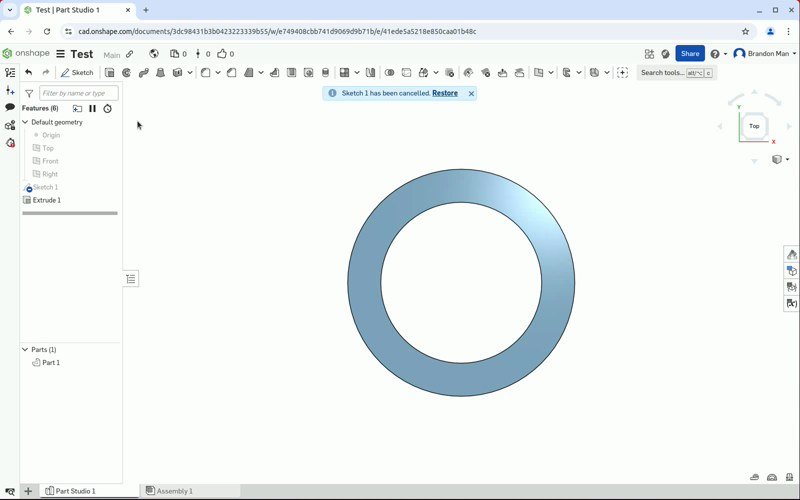
key(shift+h)
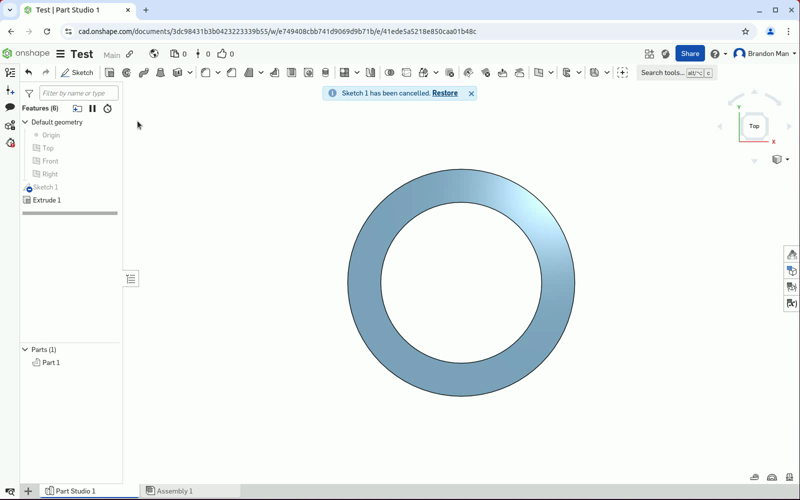
key(shift+h)
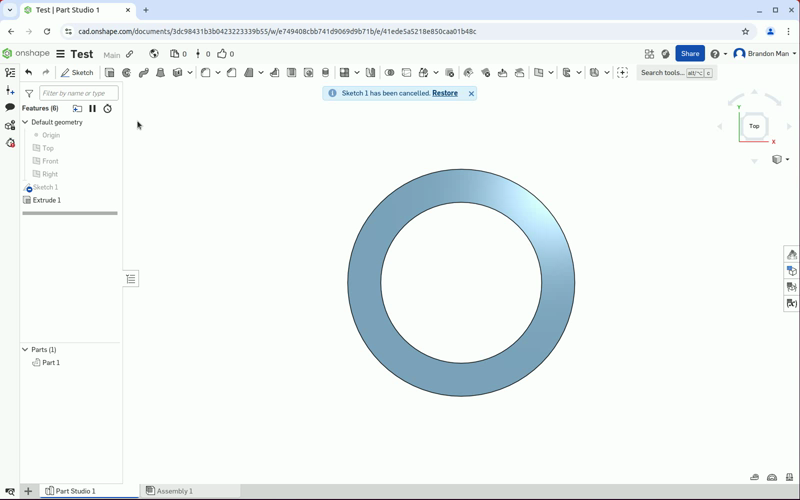
mouse_move(73, 189)
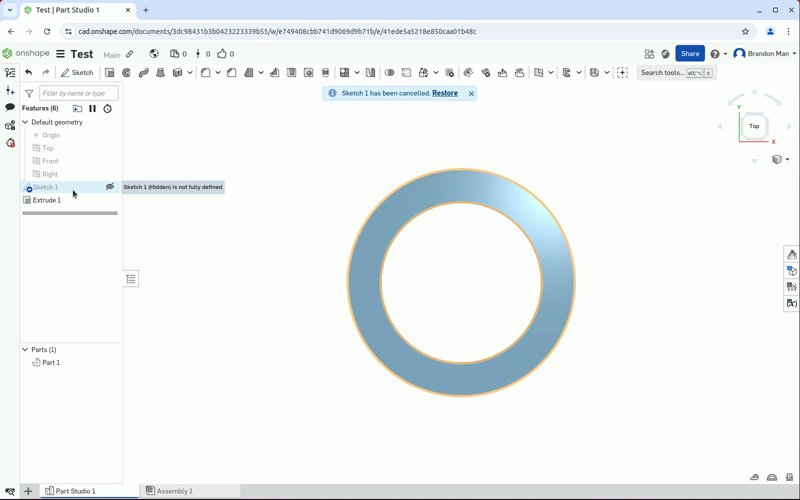
click(73, 189)
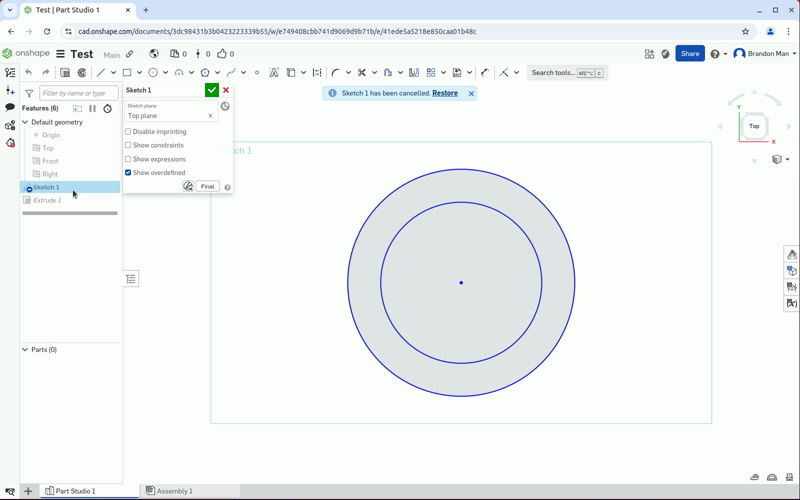
mouse_move(229, 92)
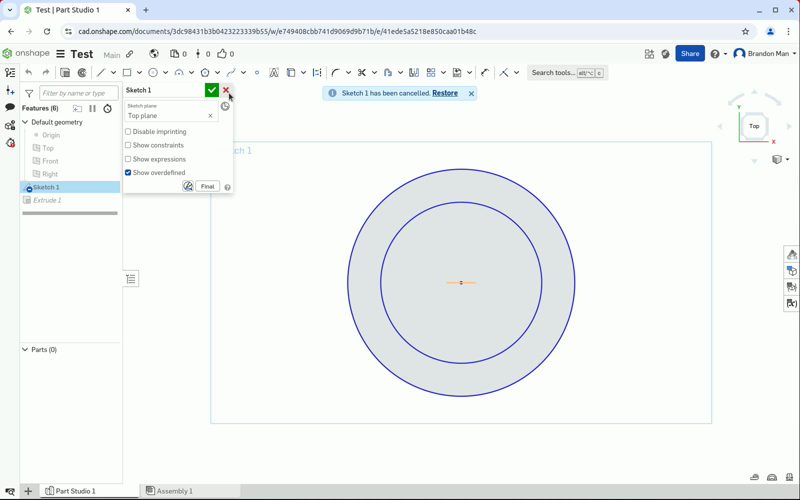
click(229, 92)
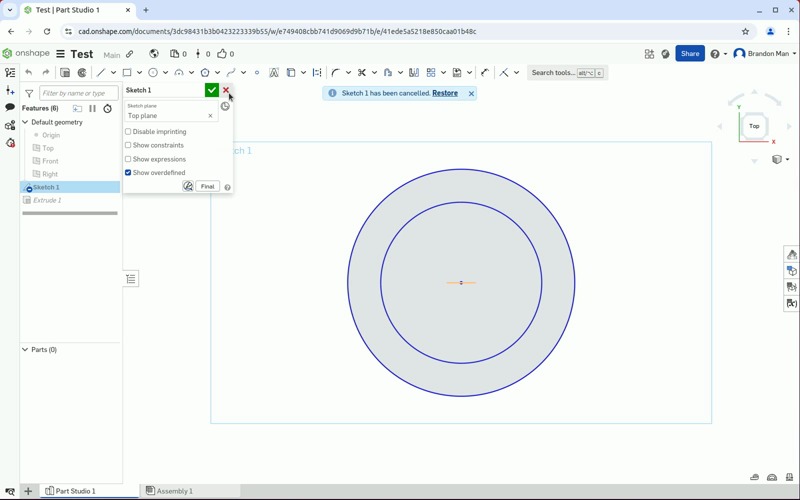
key(shift+s)
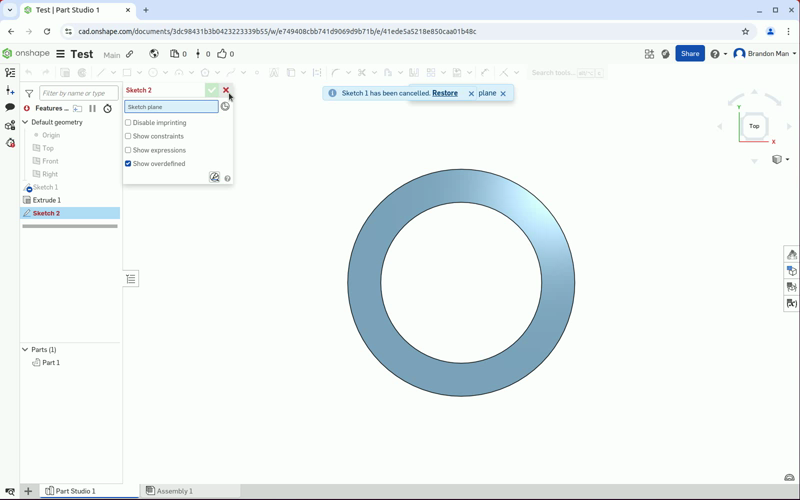
mouse_move(73, 150)
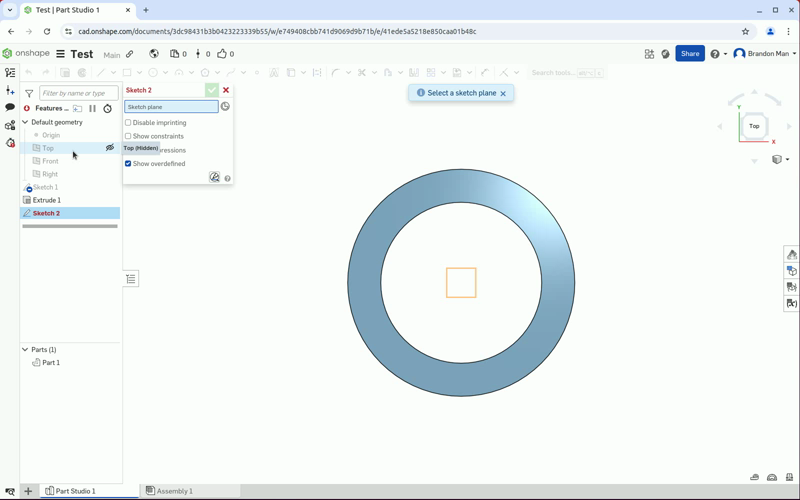
click(73, 150)
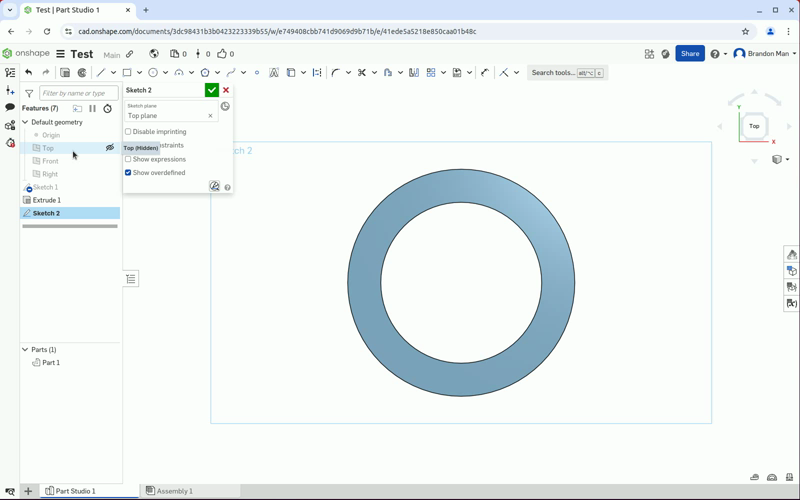
mouse_move(73, 352)
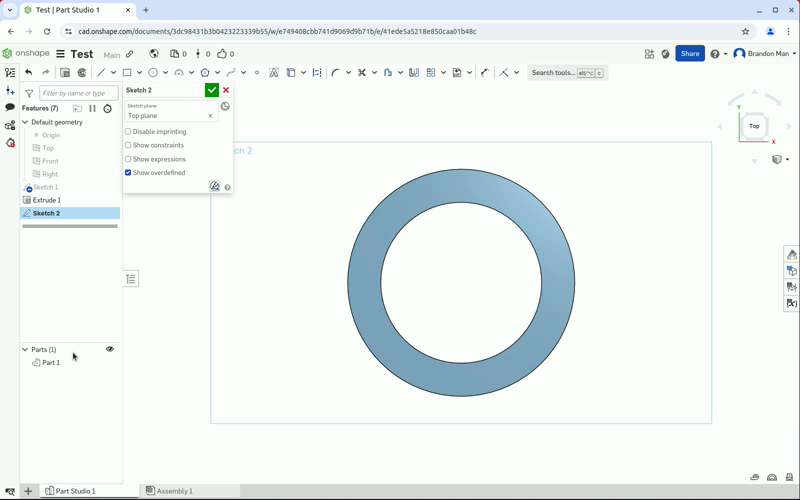
key(y)
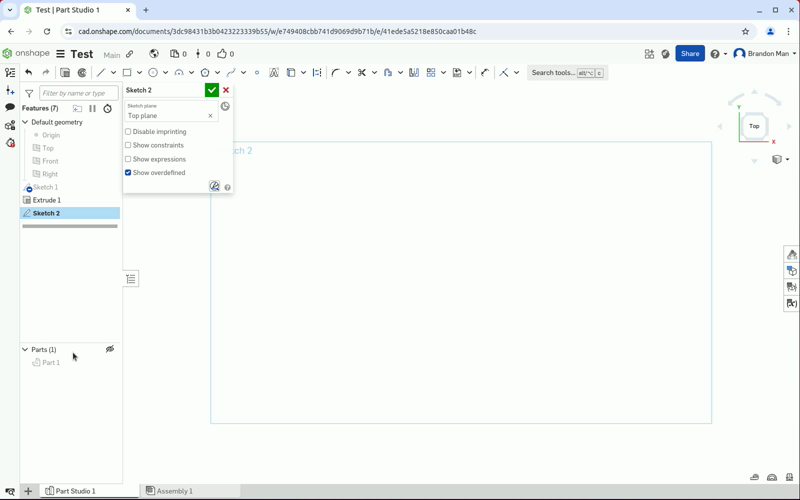
key(c)
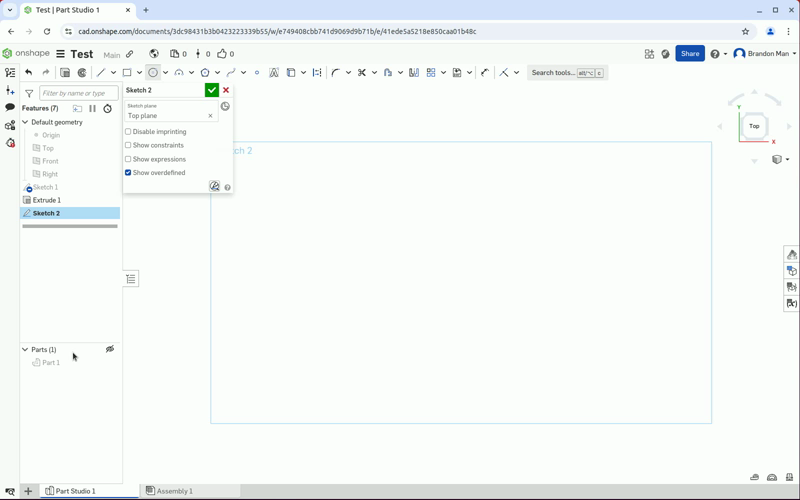
key_down(shift)
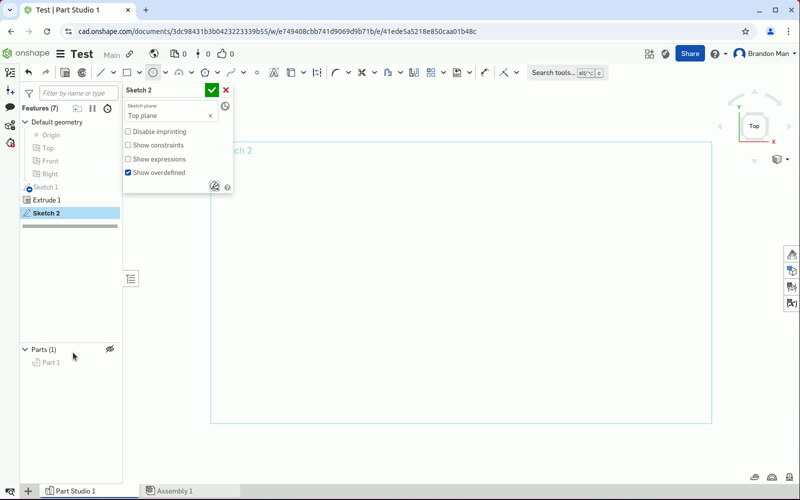
mouse_move(460, 282)
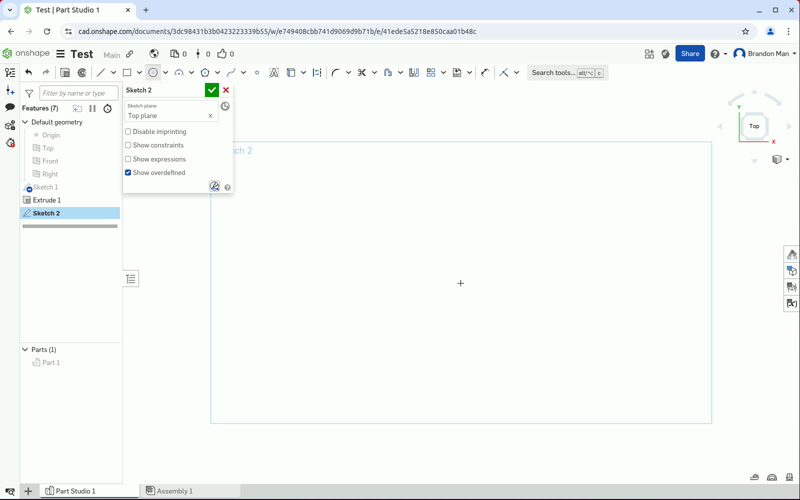
click(460, 282)
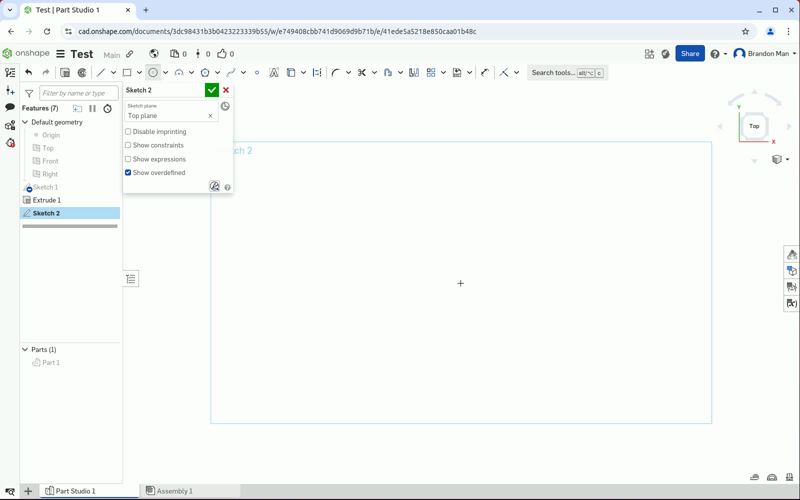
key_up(shift)
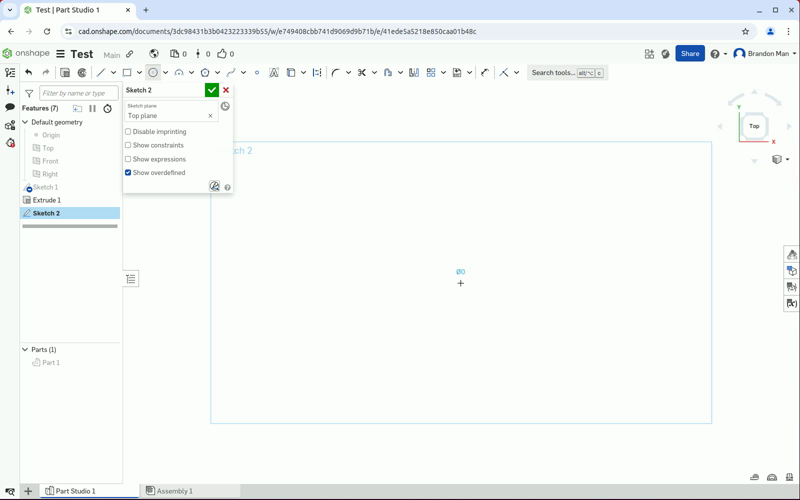
mouse_move(541, 282)
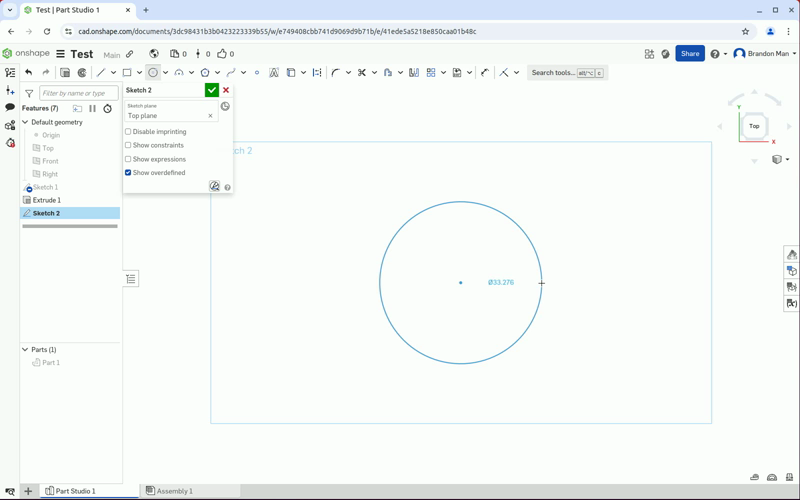
click(541, 282)
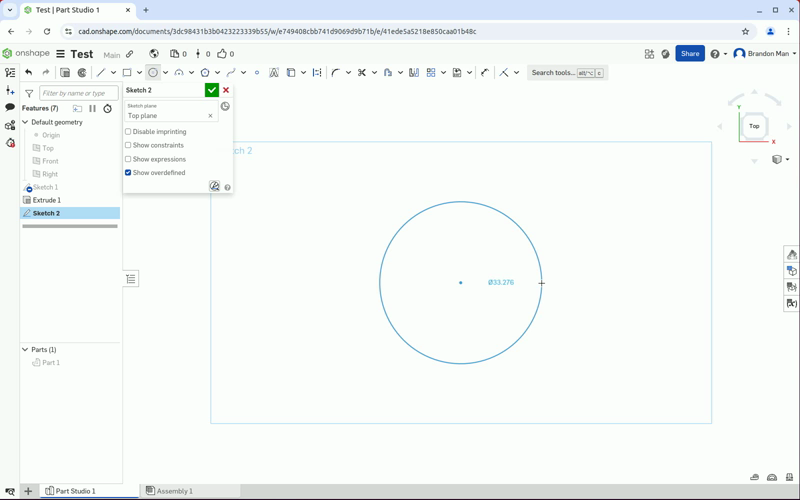
key(esc)
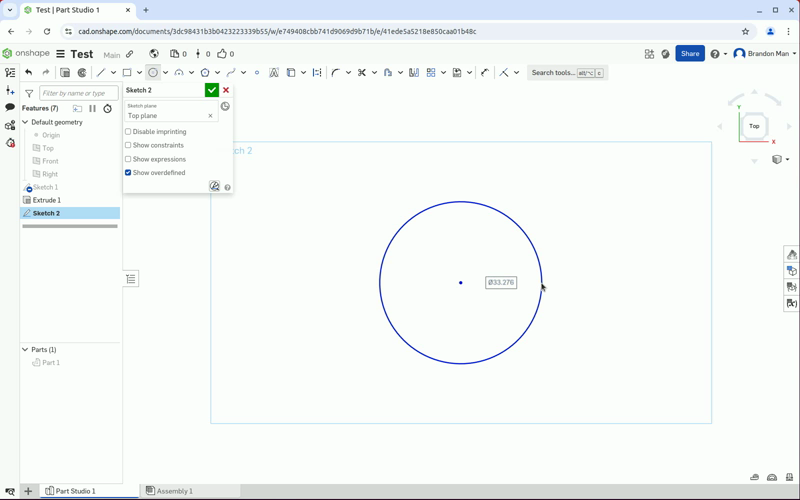
key(c)
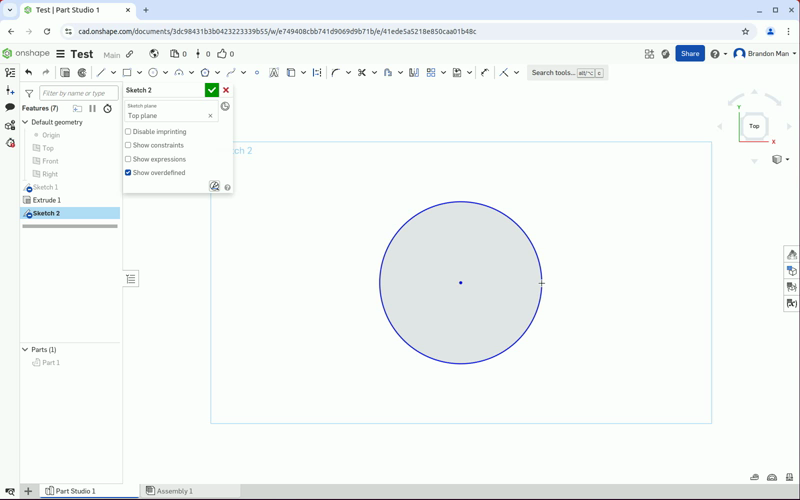
key_down(shift)
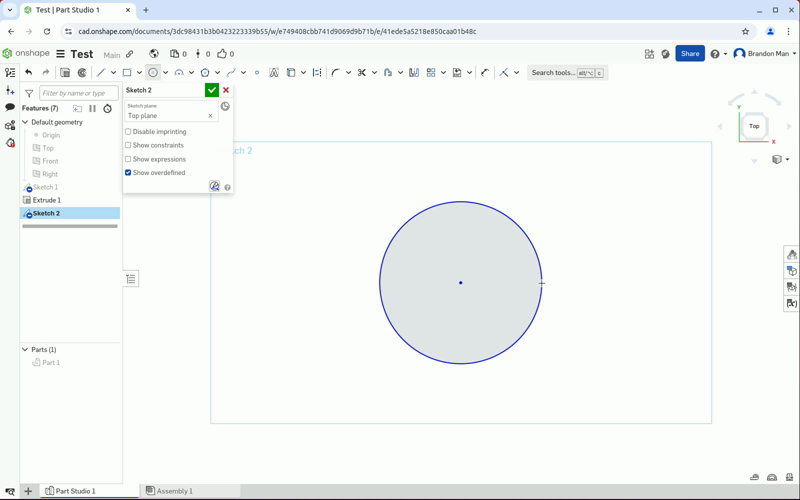
mouse_move(460, 282)
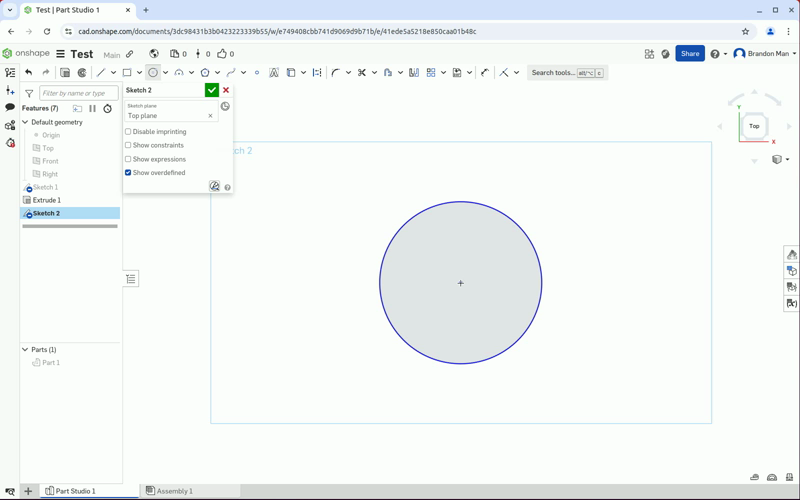
click(460, 282)
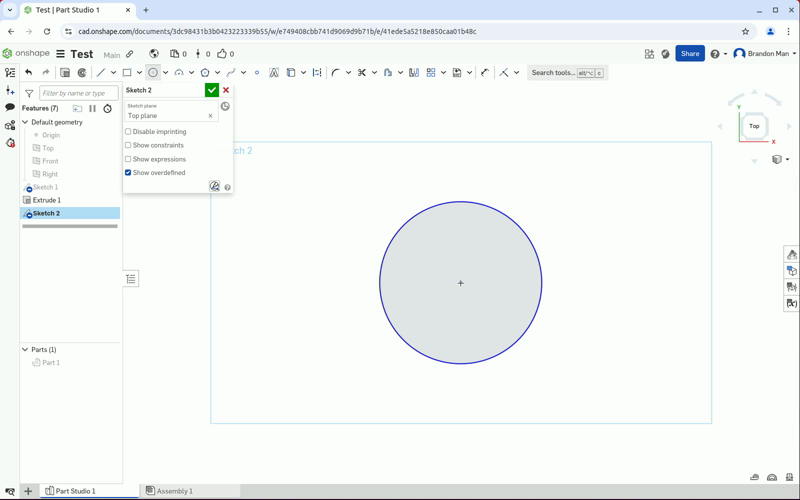
key_up(shift)
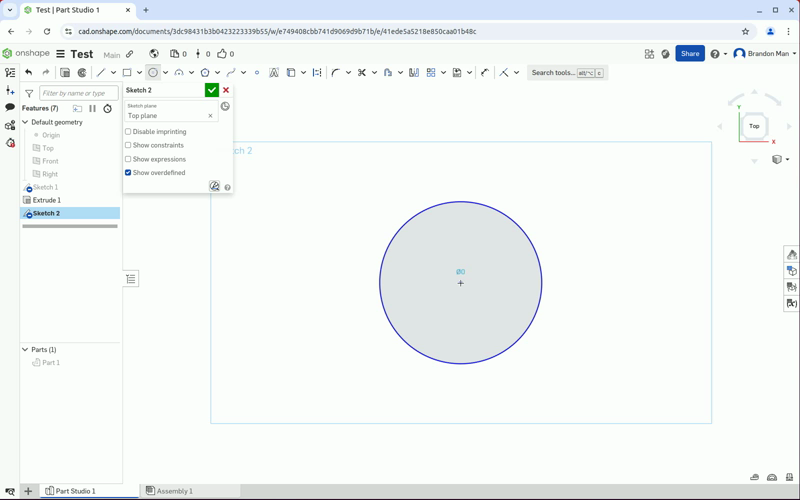
mouse_move(469, 282)
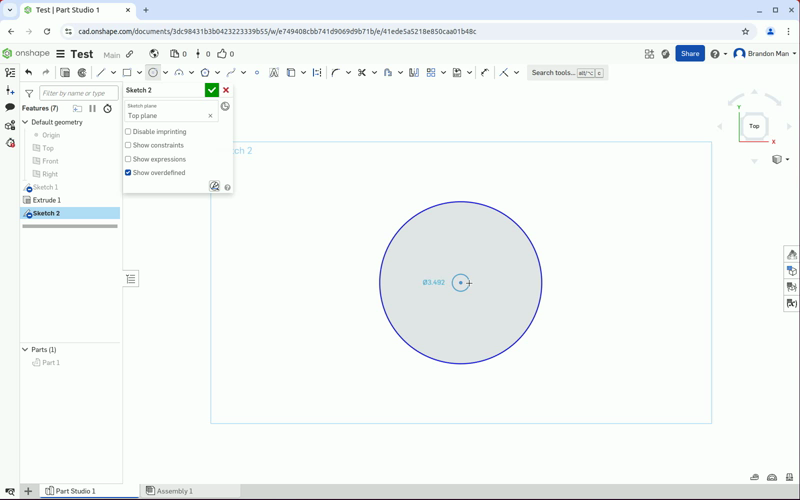
click(469, 282)
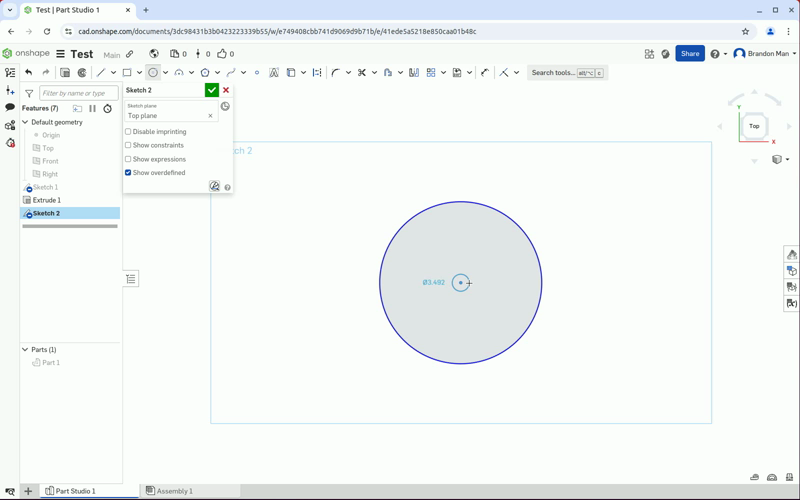
key(esc)
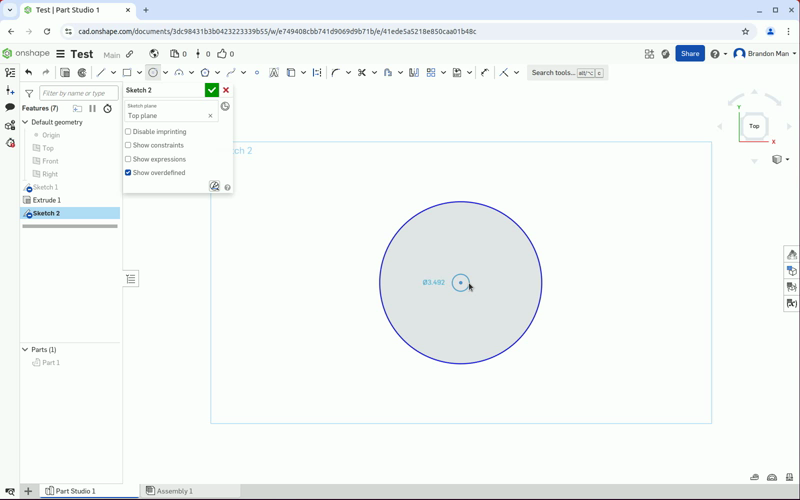
mouse_move(459, 307)
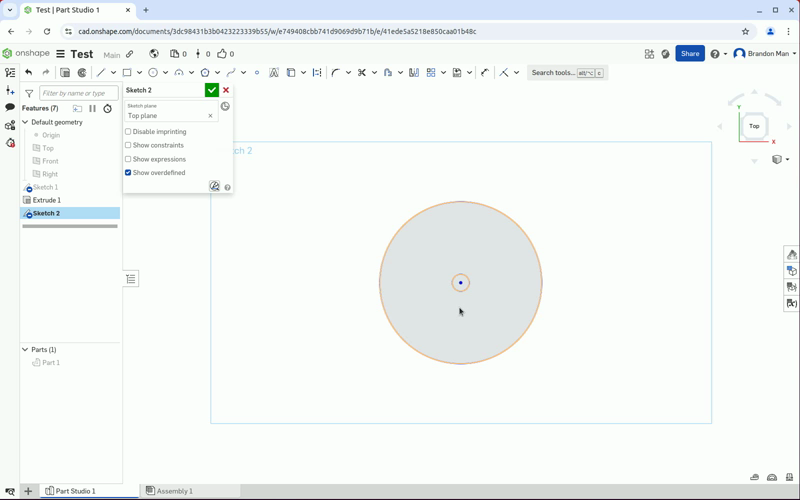
click(459, 307)
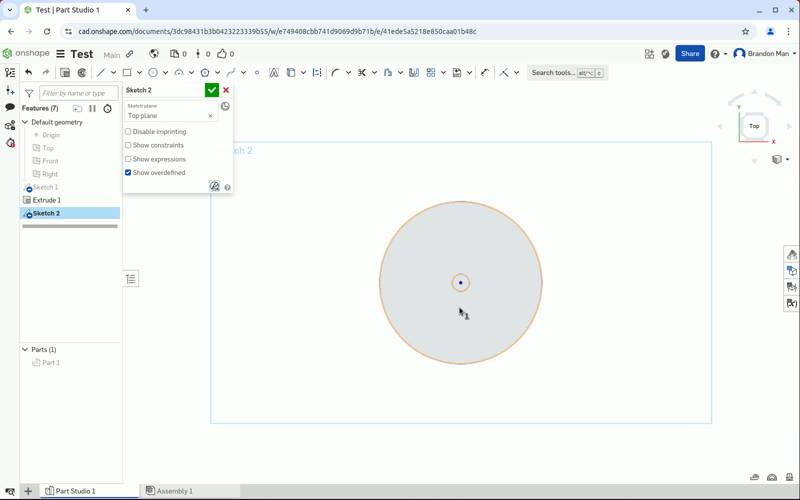
mouse_move(73, 352)
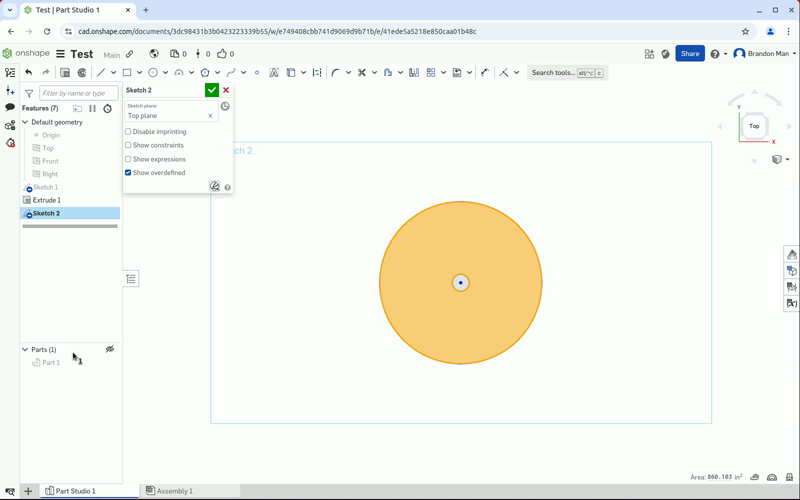
key(shift+y)
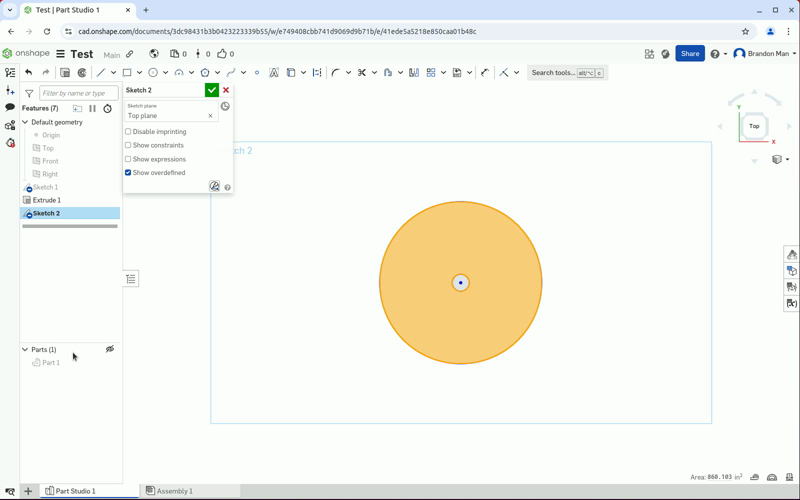
key(shift+e)
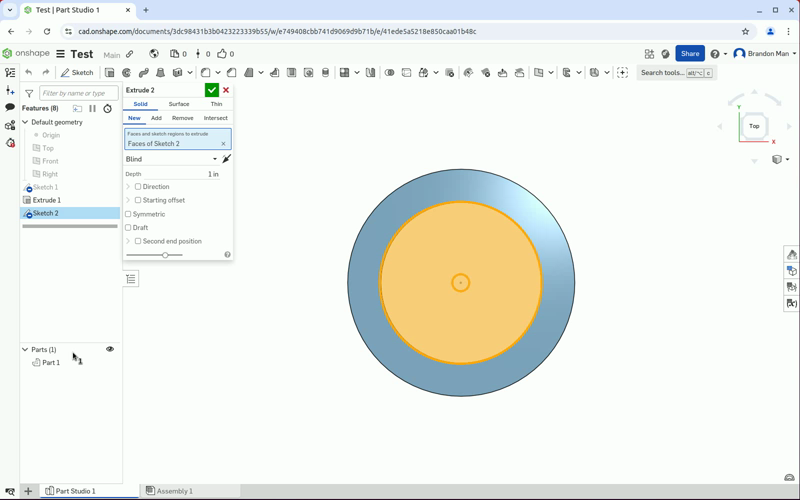
mouse_move(143, 106)
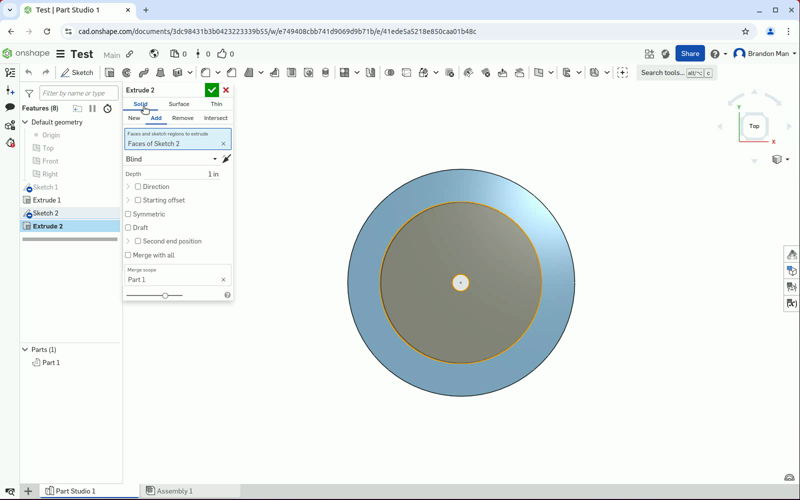
click(143, 106)
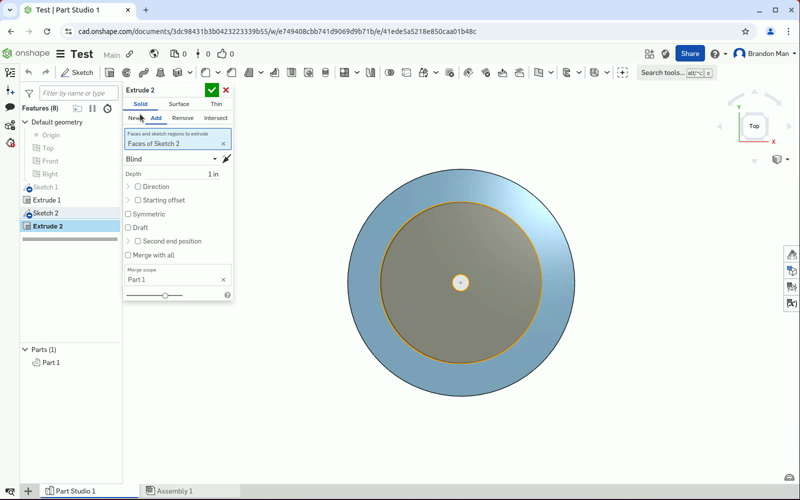
mouse_move(137, 120)
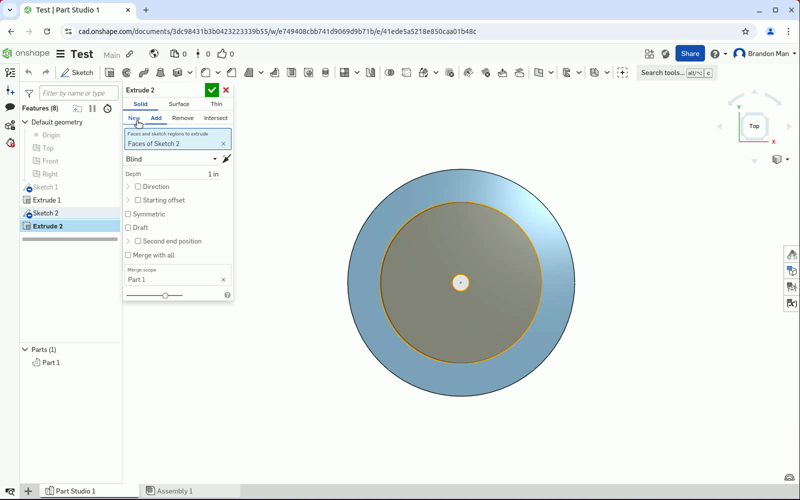
click(137, 120)
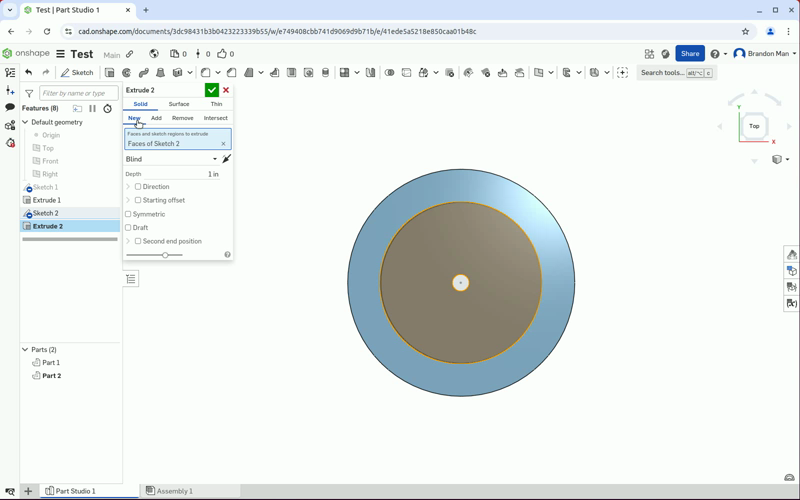
key(tab, 4)
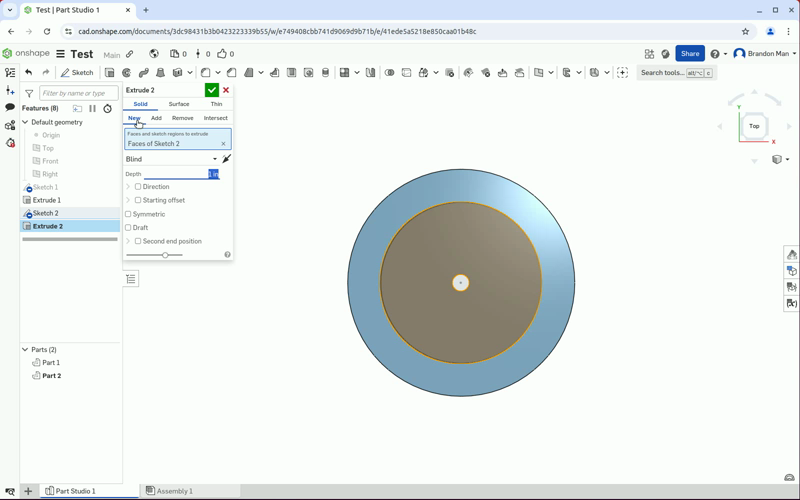
text(5.055)
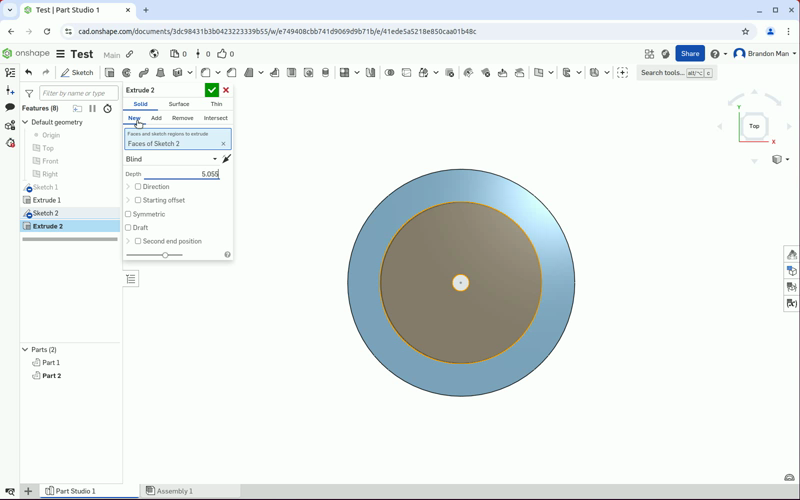
key(enter)
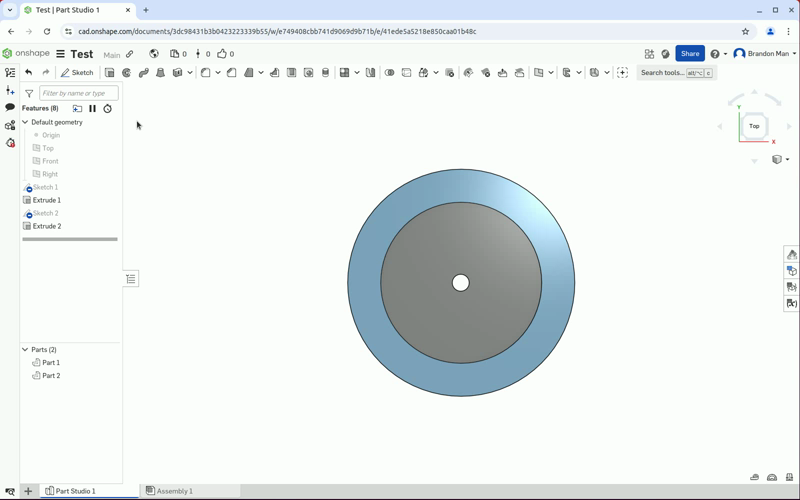
key(shift+h)
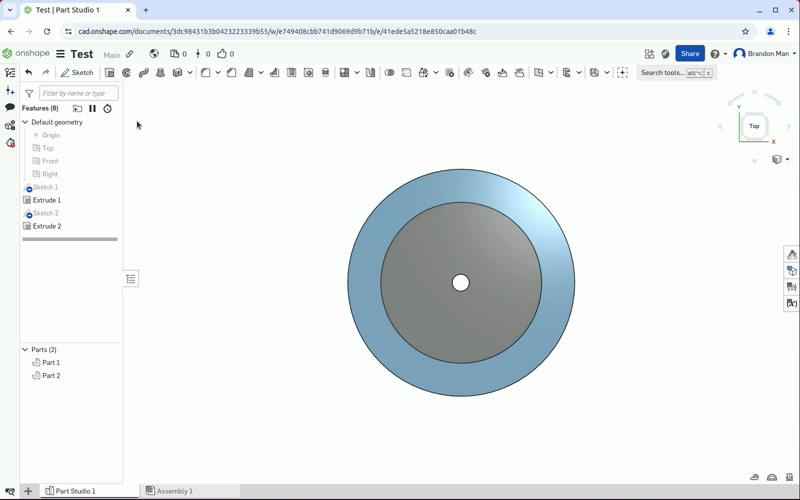
key(shift+h)
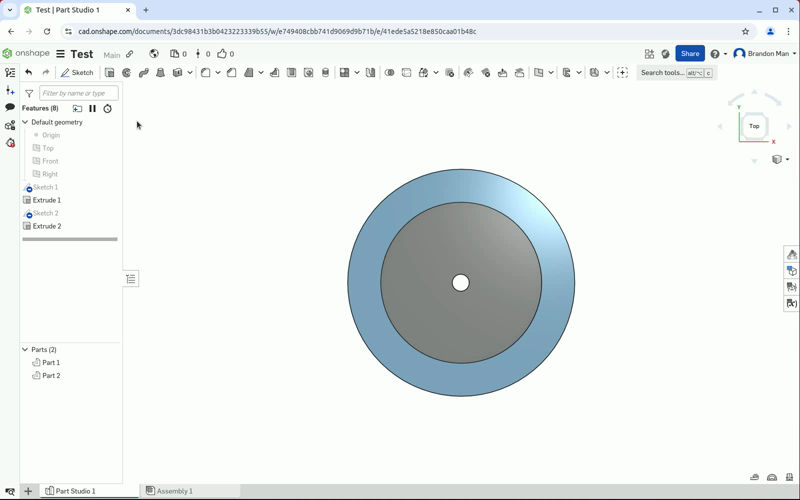
mouse_move(73, 189)
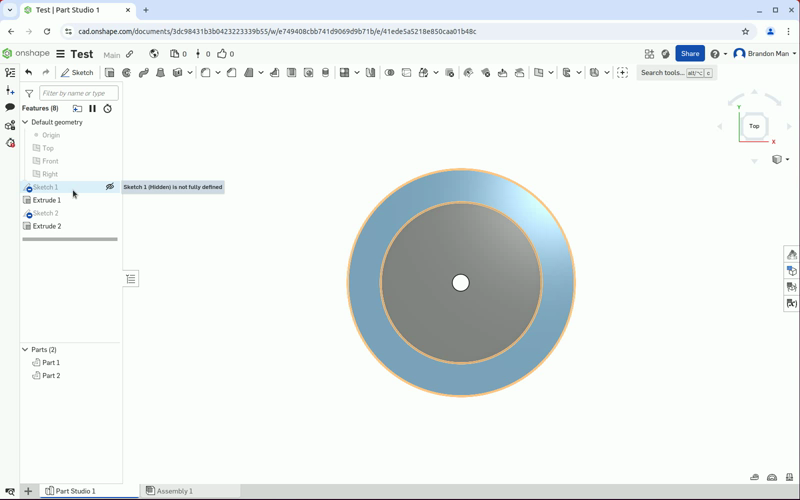
click(73, 189)
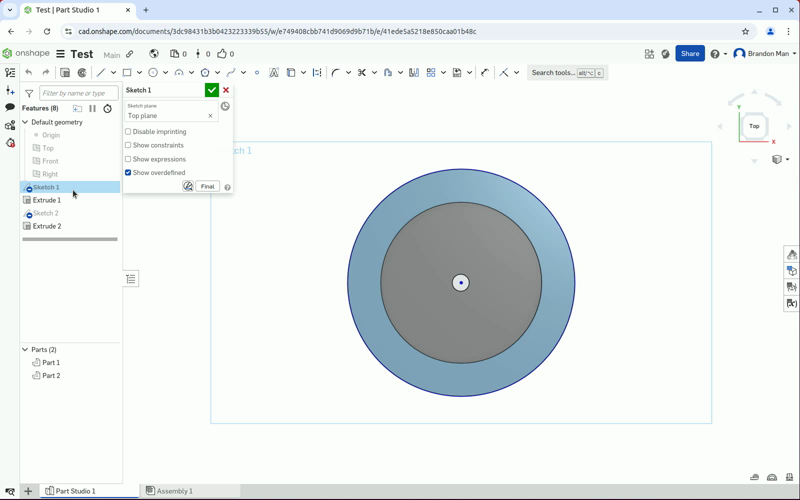
mouse_move(229, 92)
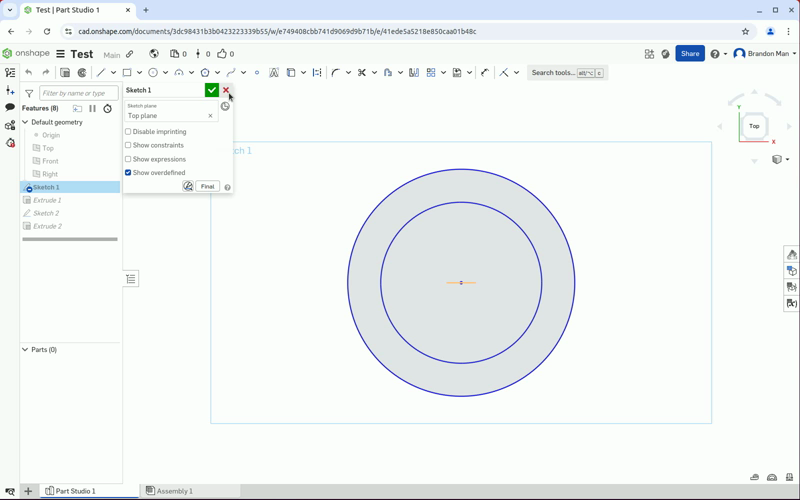
click(229, 92)
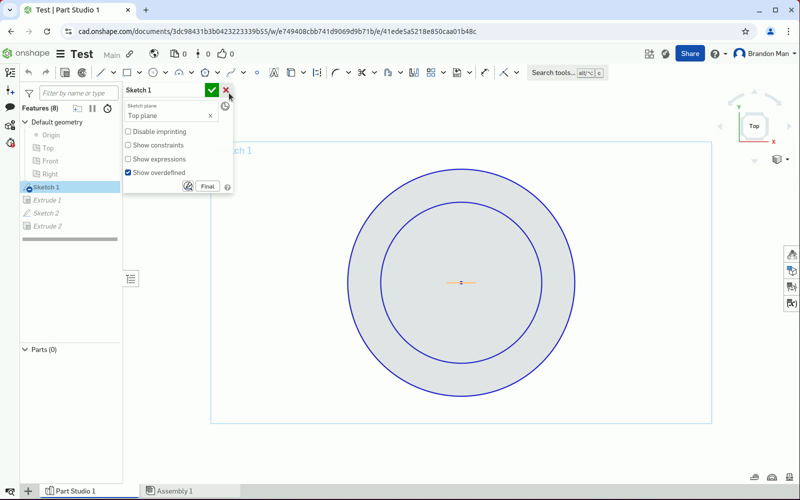
key(shift+s)
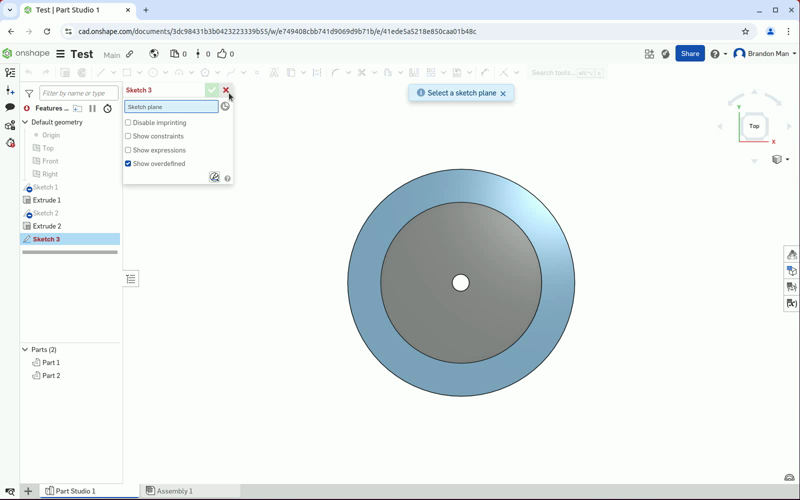
mouse_move(73, 150)
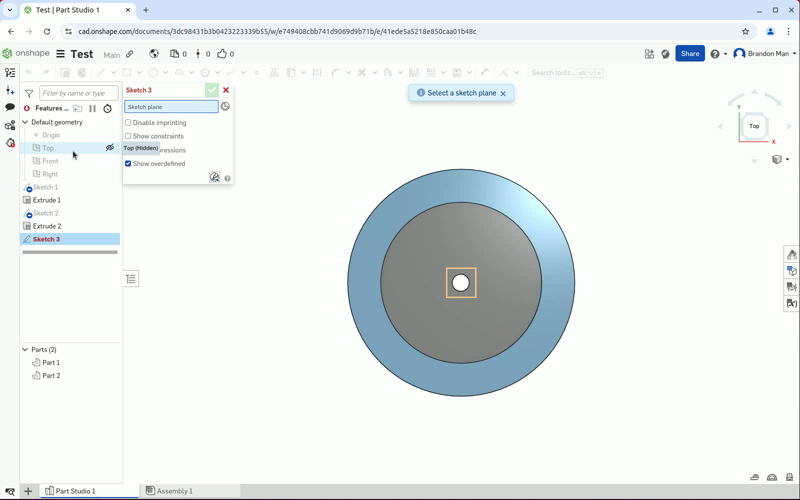
click(73, 150)
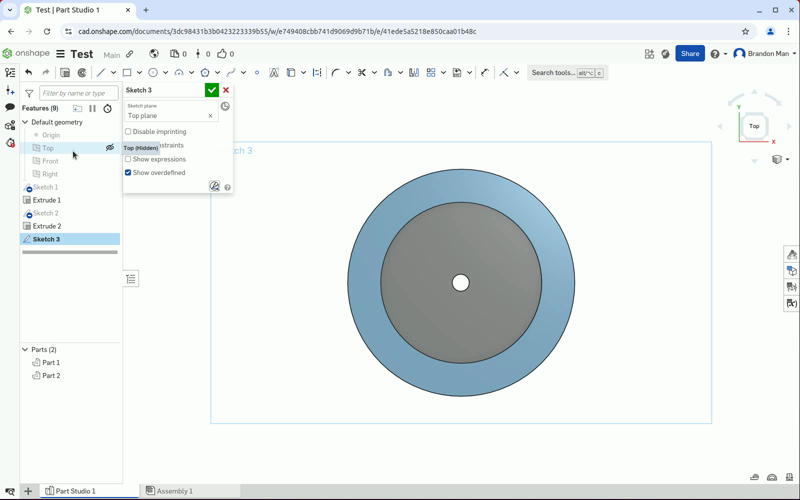
mouse_move(73, 352)
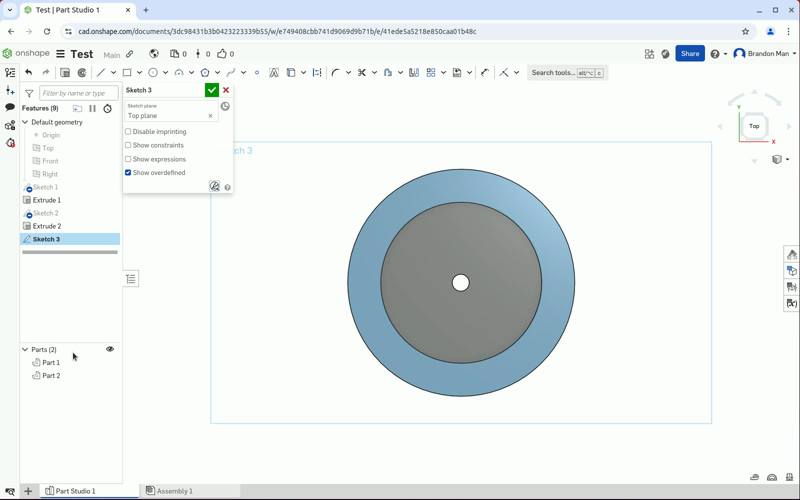
key(y)
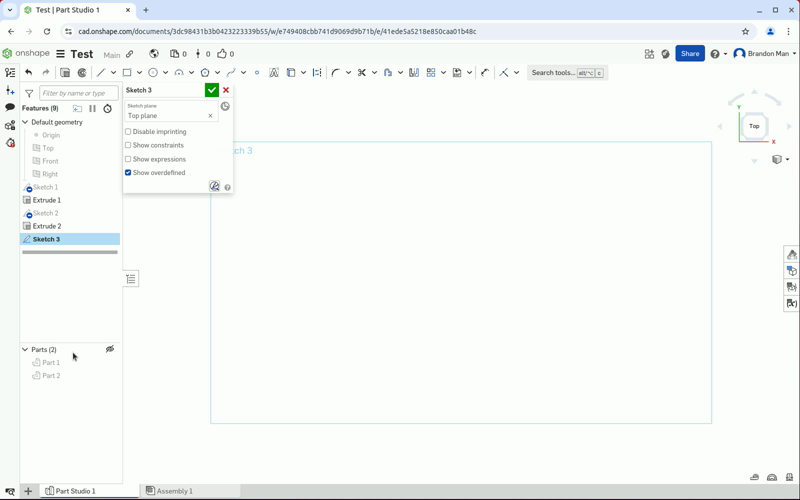
key(c)
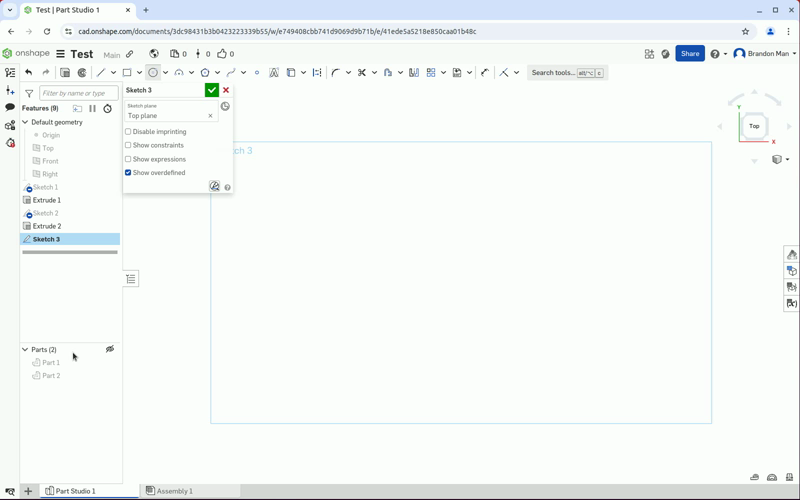
key_down(shift)
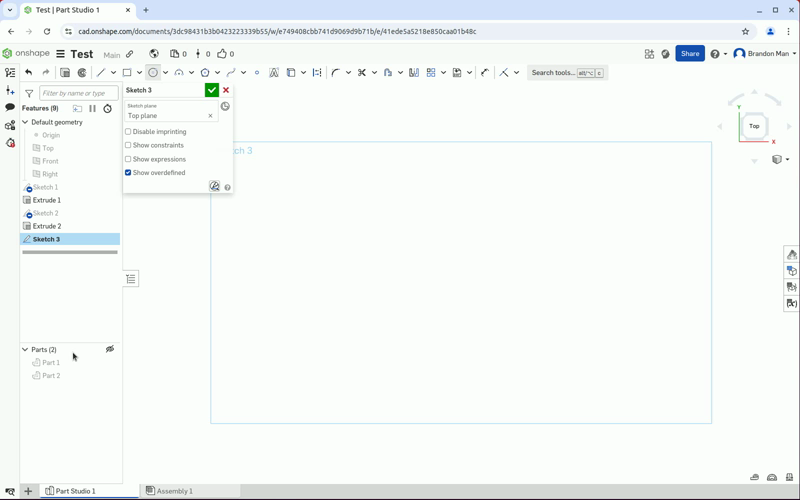
mouse_move(460, 282)
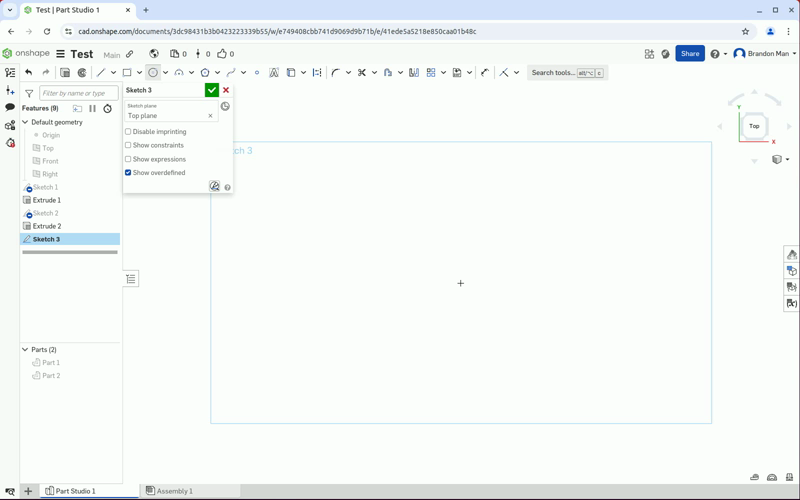
click(460, 282)
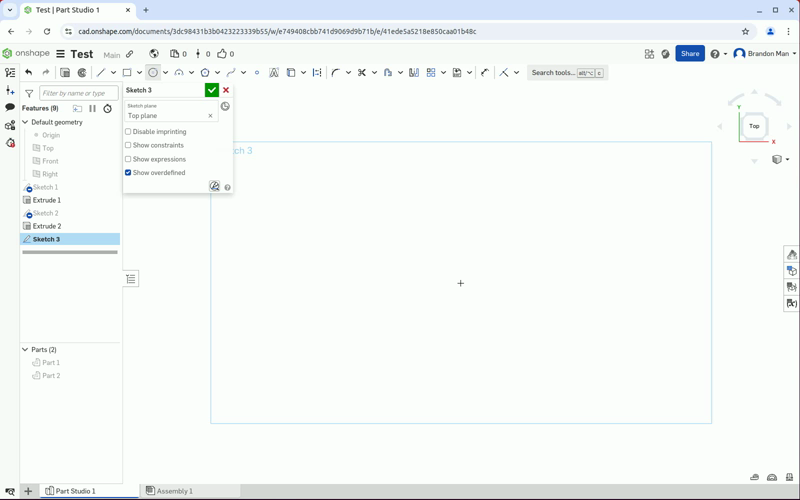
key_up(shift)
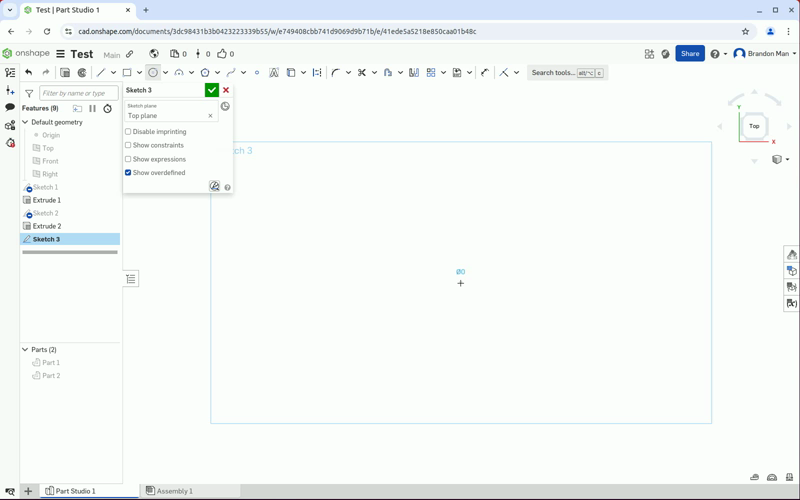
mouse_move(541, 282)
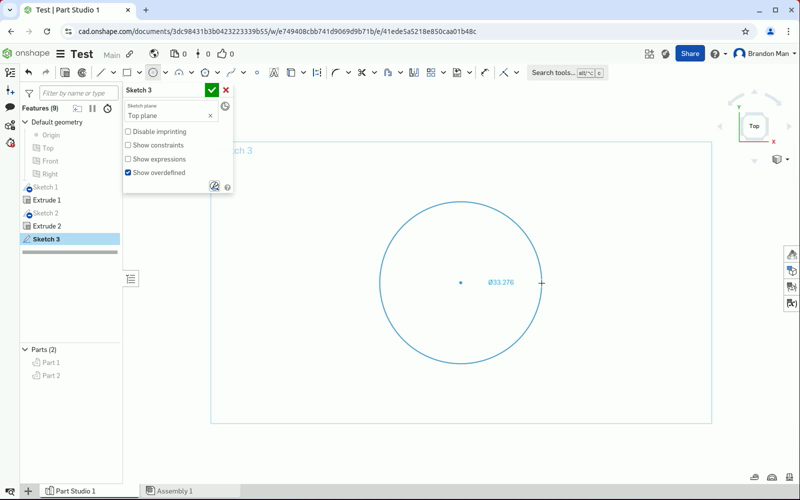
click(541, 282)
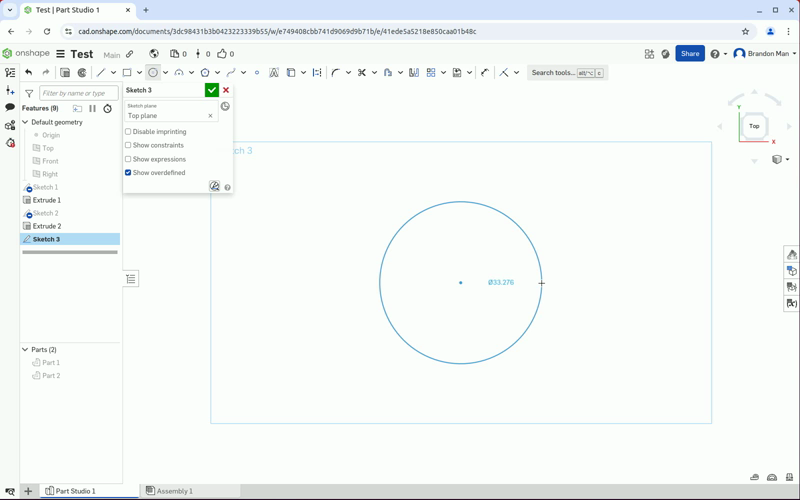
key(esc)
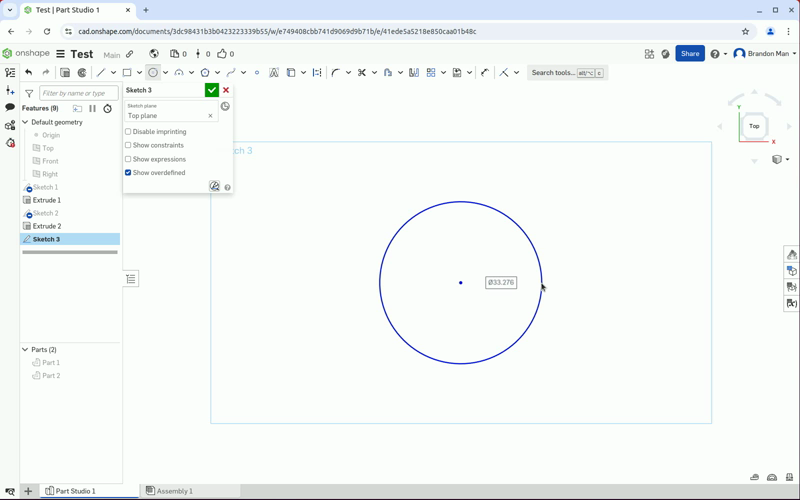
key(c)
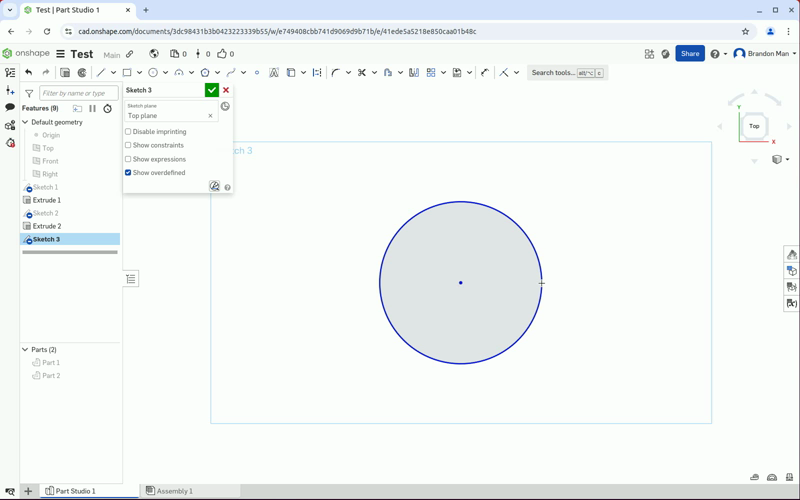
key_down(shift)
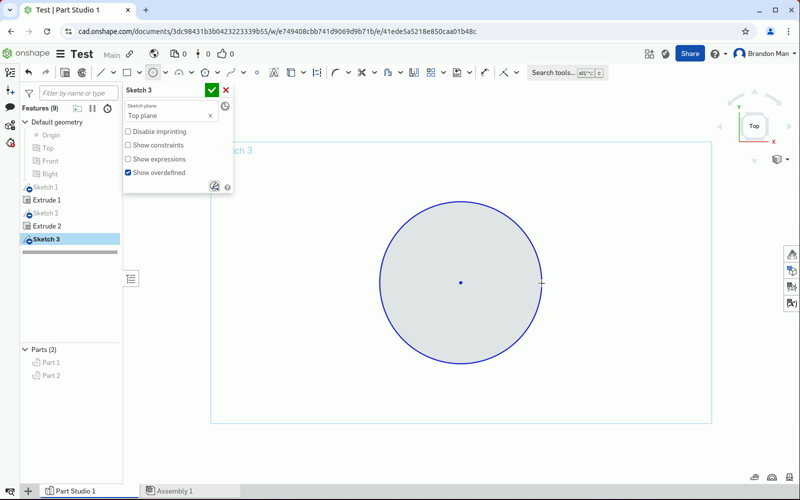
mouse_move(460, 282)
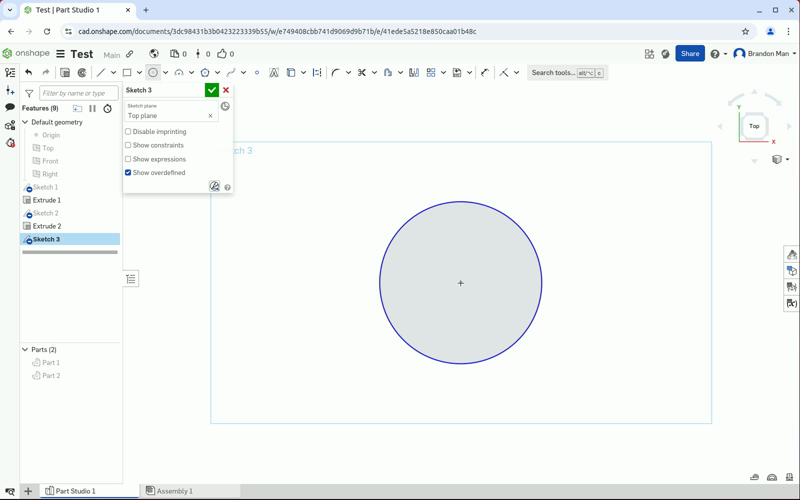
click(460, 282)
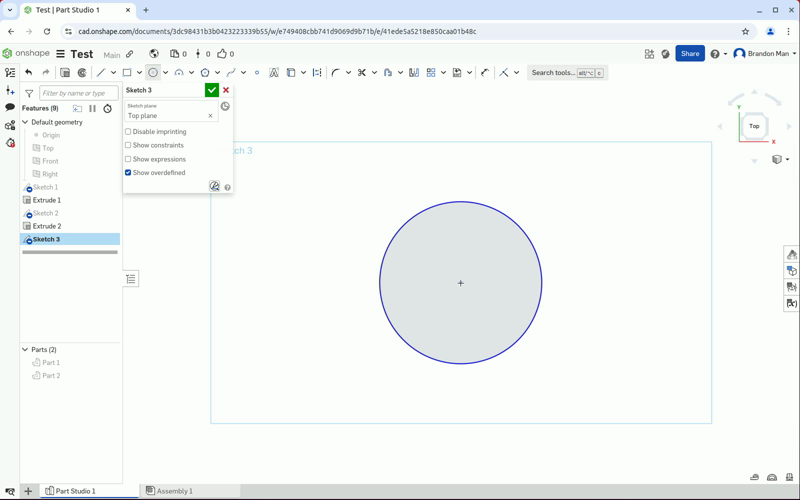
key_up(shift)
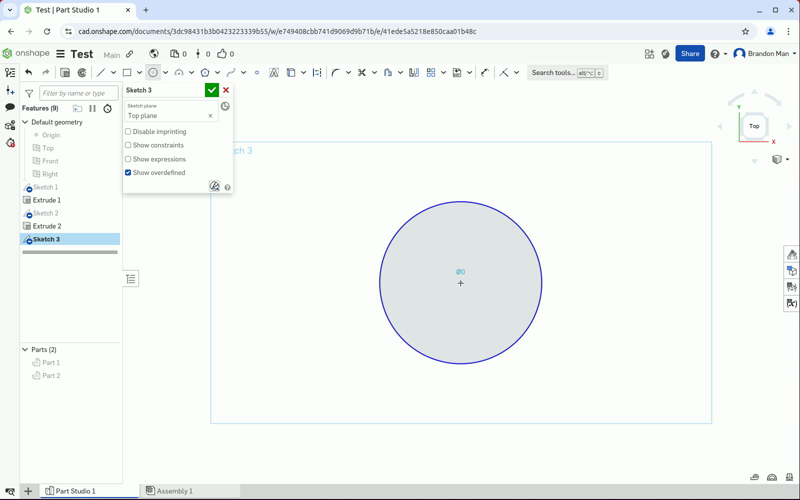
mouse_move(469, 282)
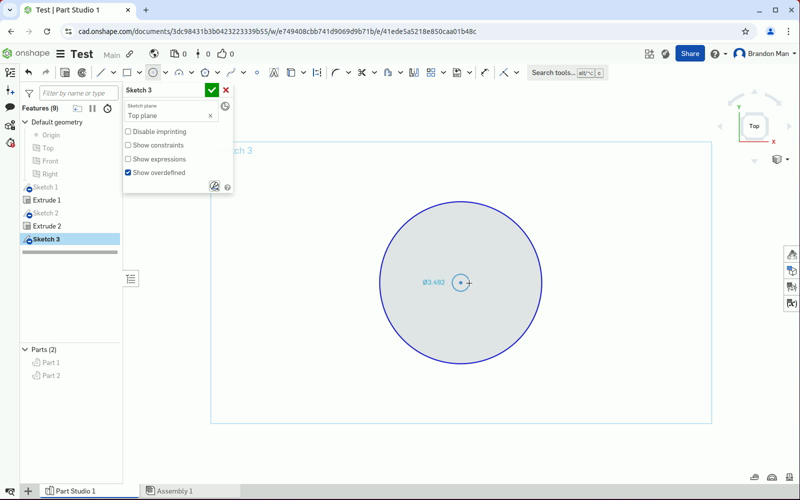
click(469, 282)
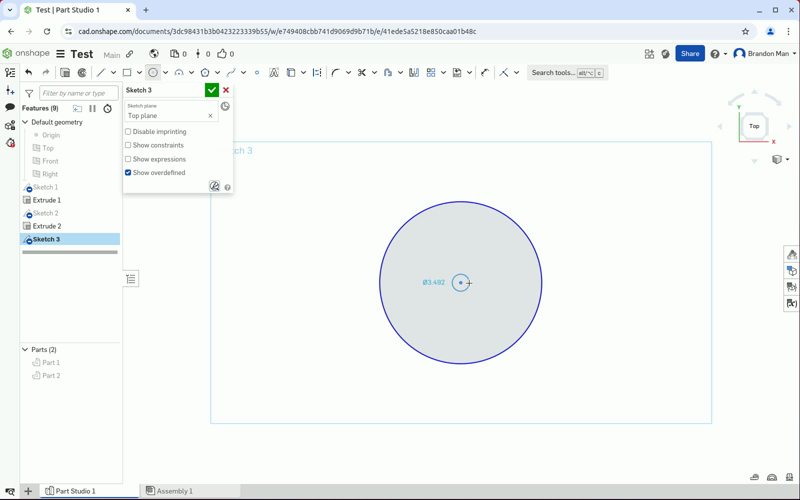
key(esc)
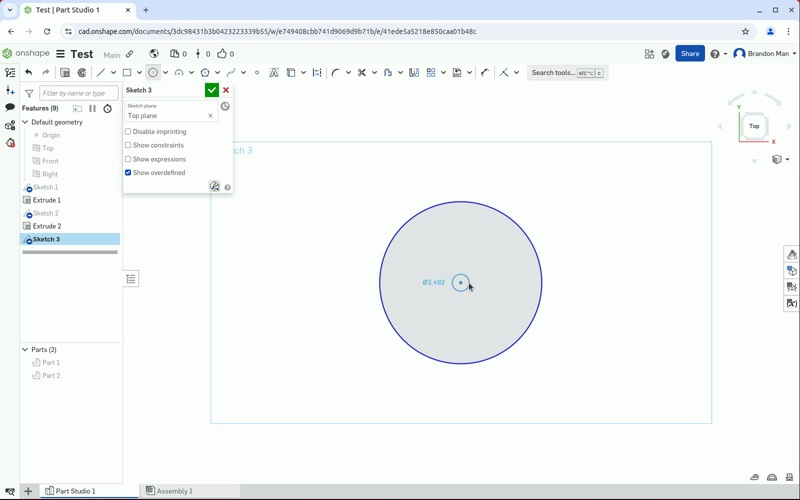
mouse_move(477, 262)
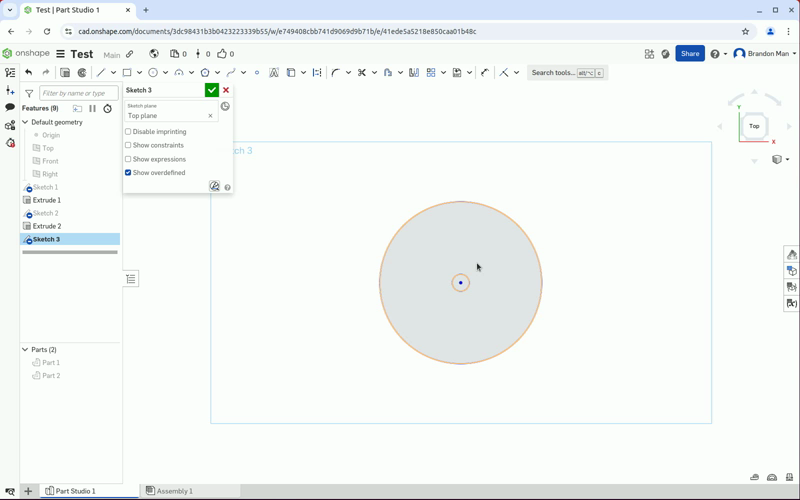
click(477, 262)
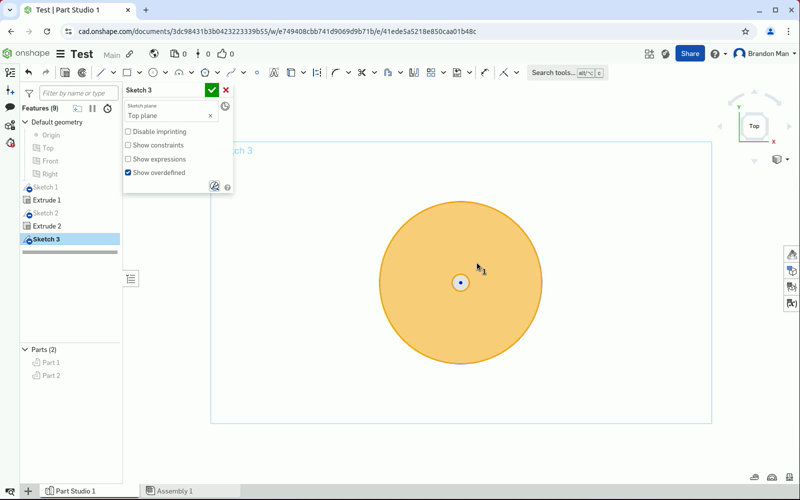
mouse_move(73, 352)
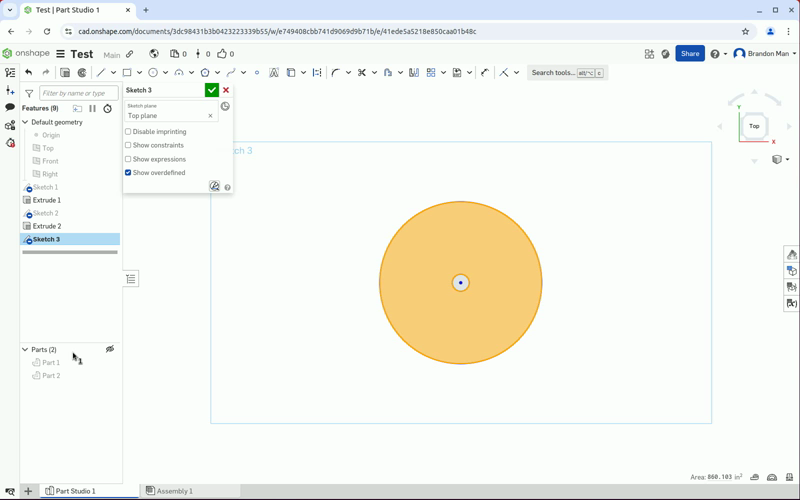
key(shift+y)
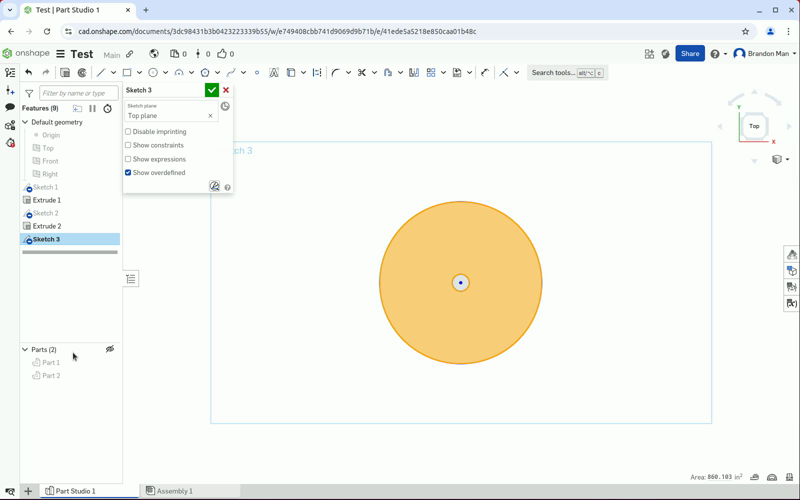
key(shift+e)
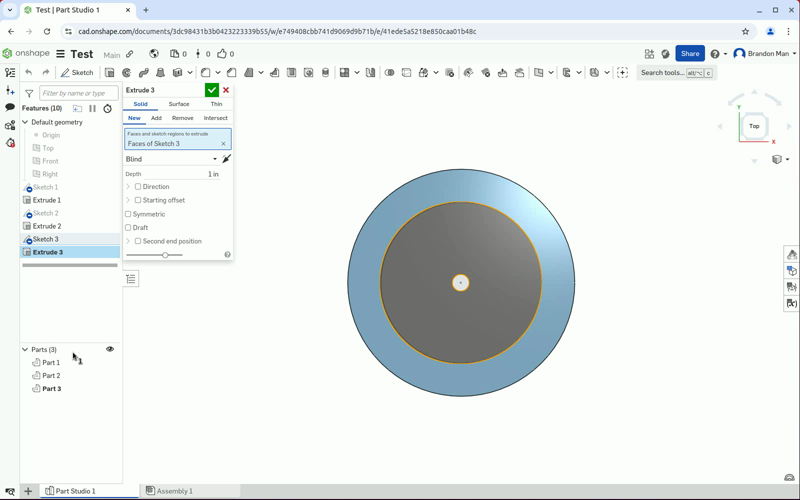
mouse_move(143, 106)
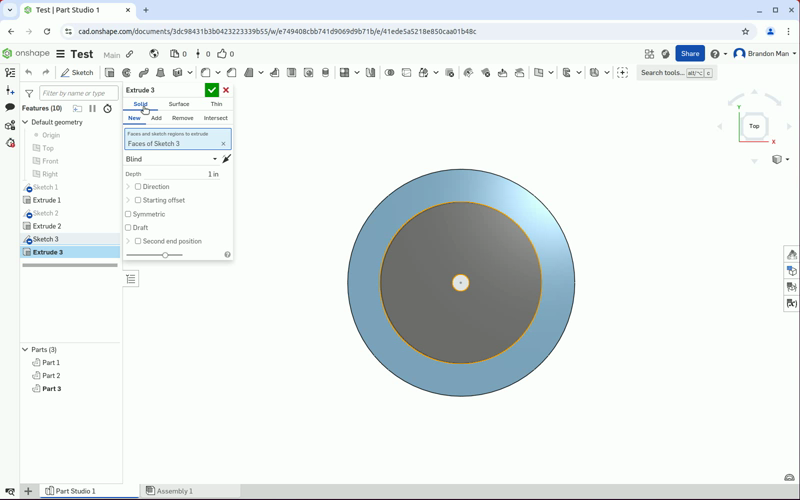
click(143, 106)
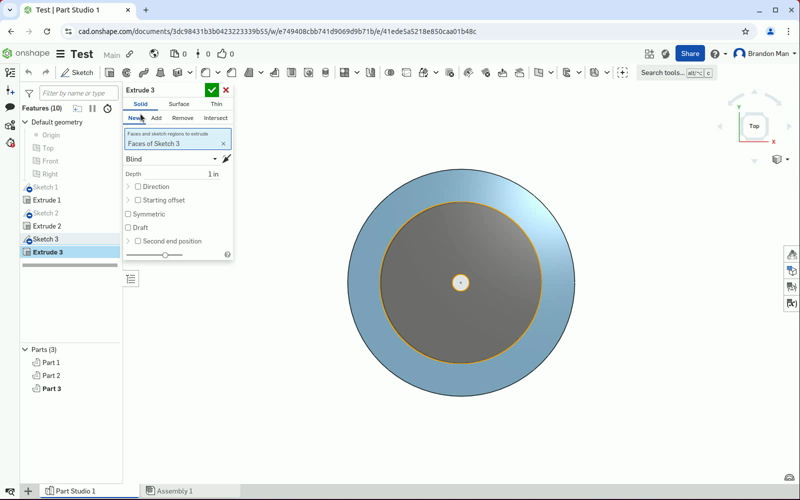
mouse_move(137, 120)
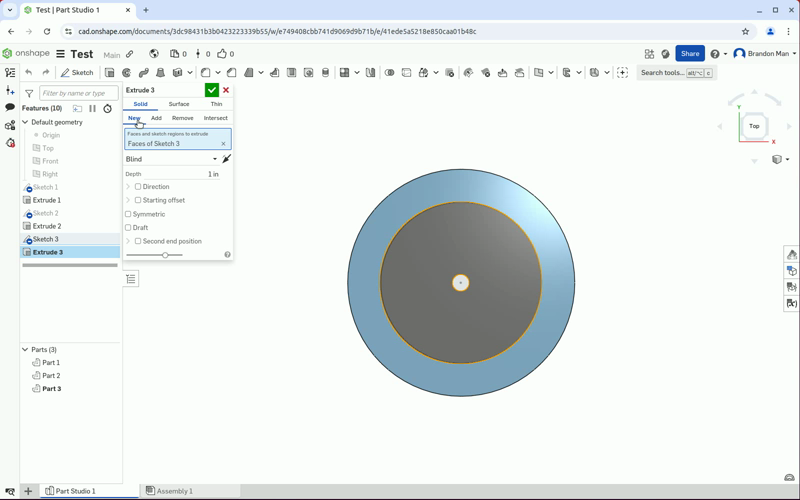
click(137, 120)
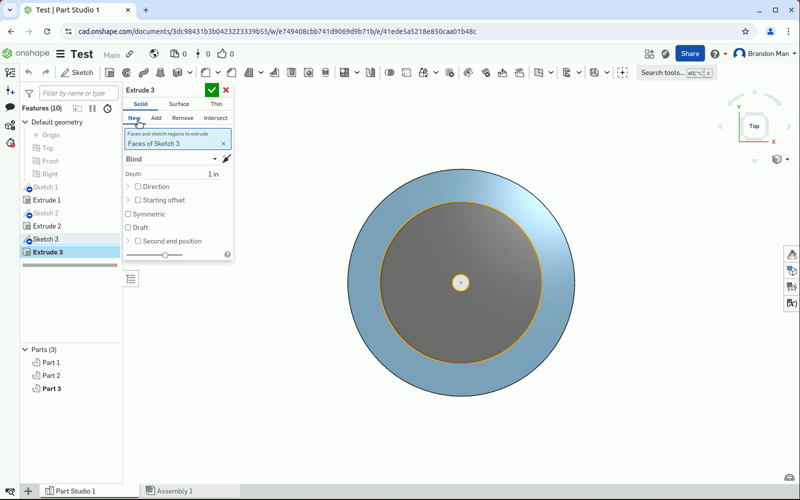
key(tab, 4)
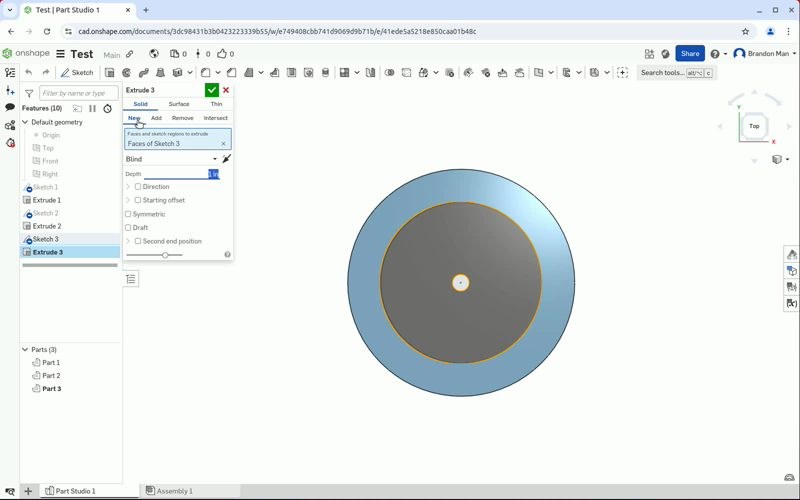
text(-6.018)
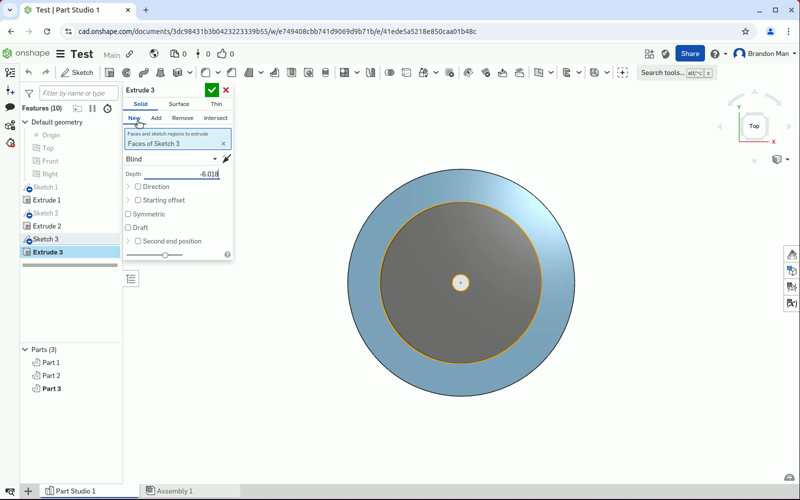
key(enter)
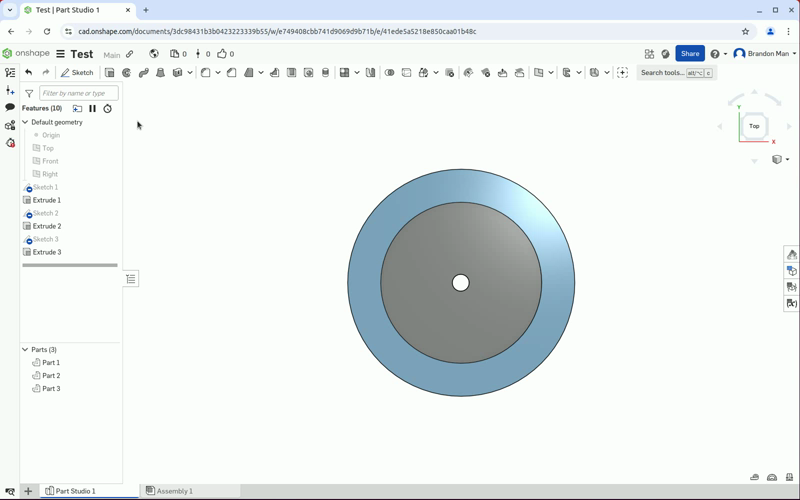
key(shift+h)
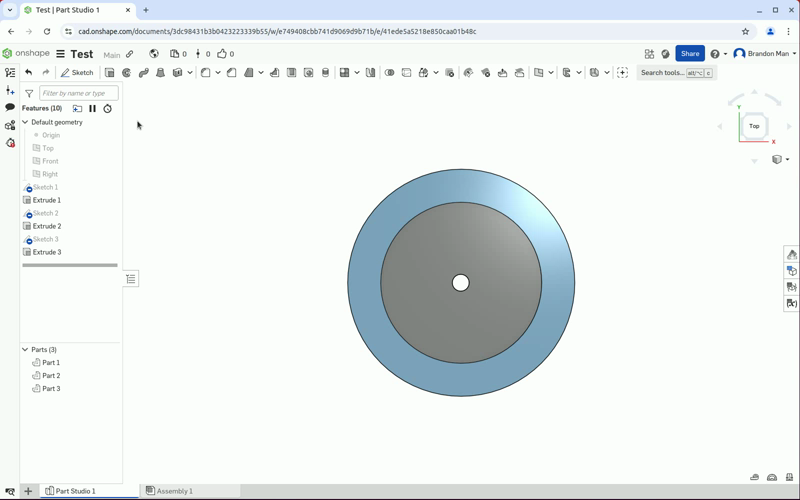
key(shift+h)
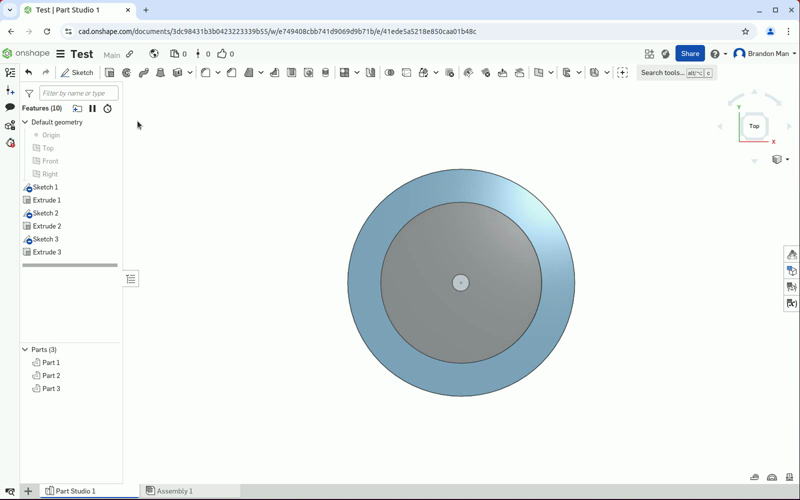
key(shift+7)
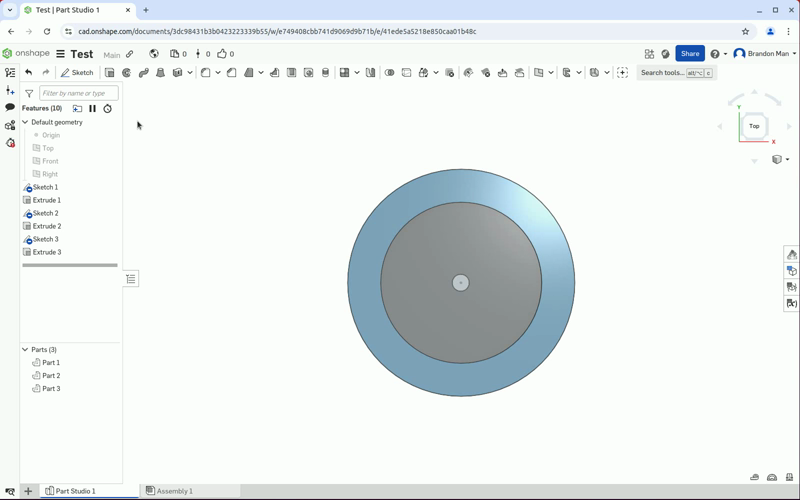
key(up, 3)
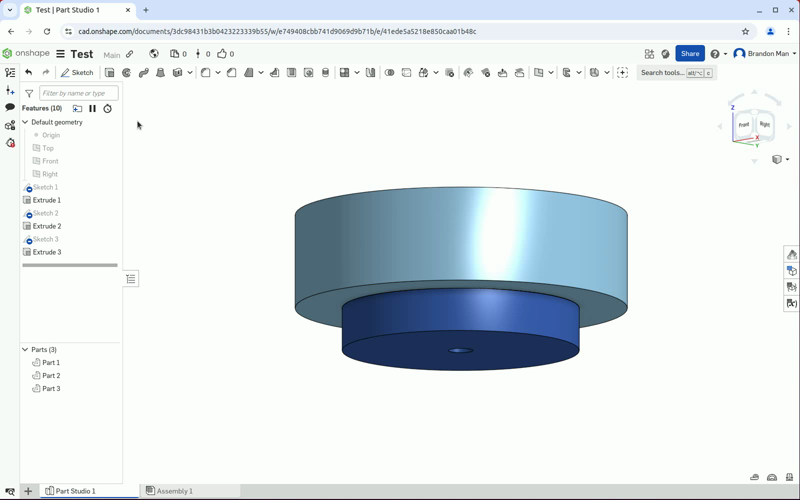
key(left, 3)
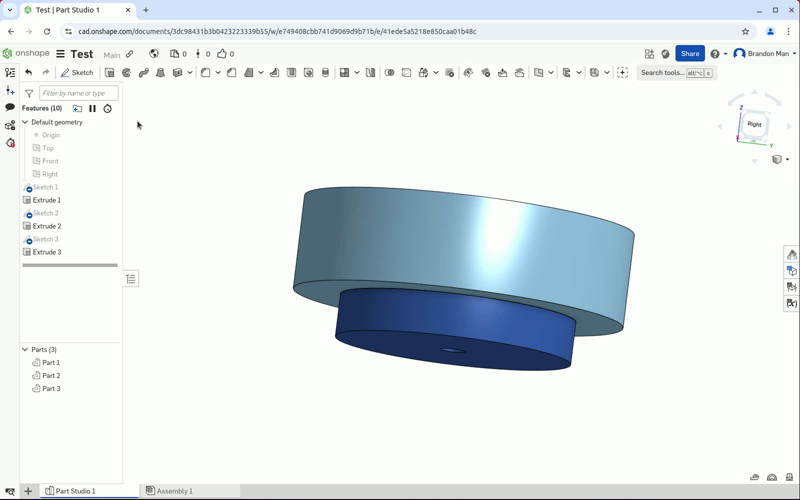
key(right, 3)
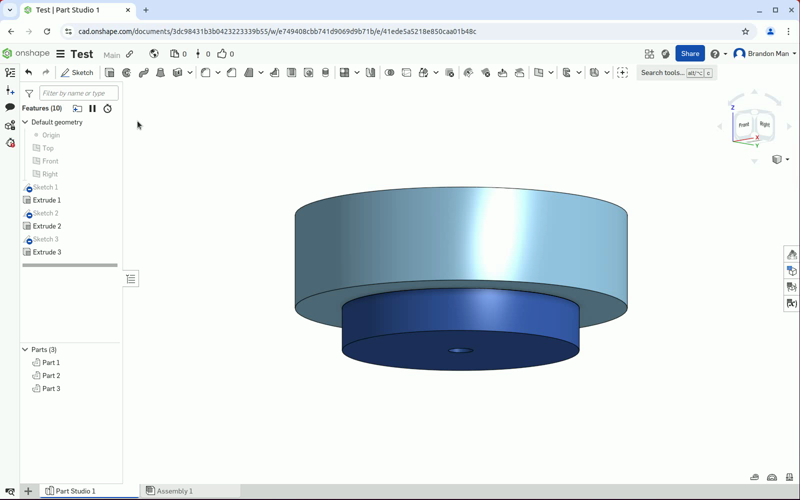
key(down, 3)
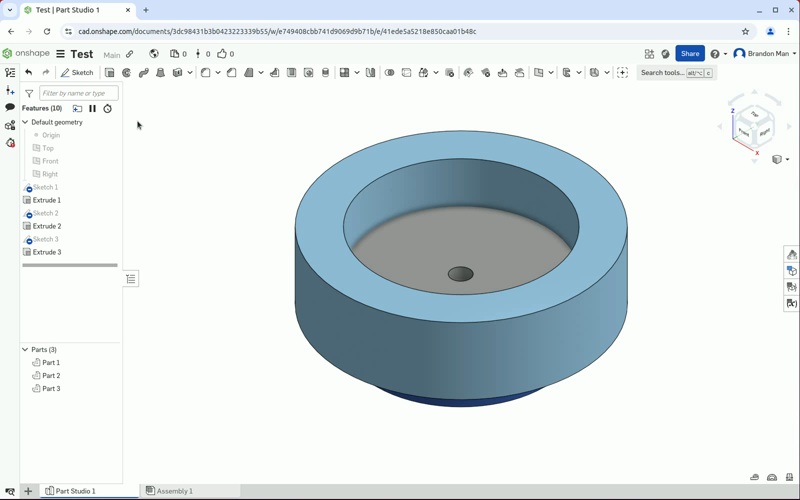
mouse_move(73, 189)
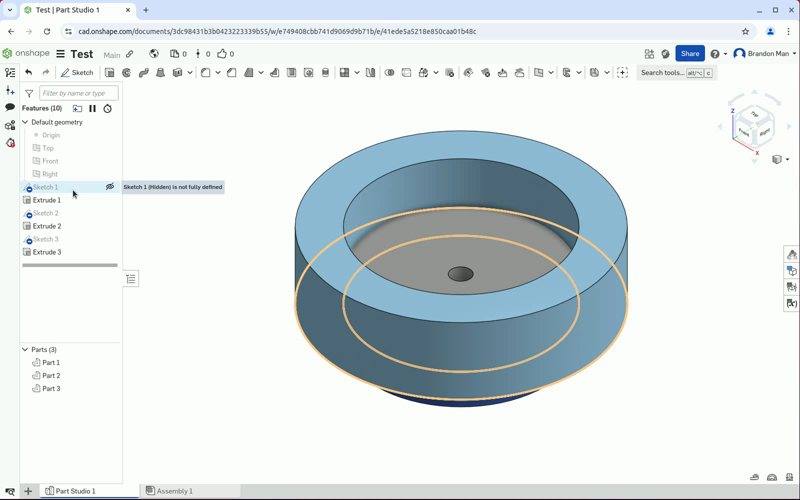
click(73, 189)